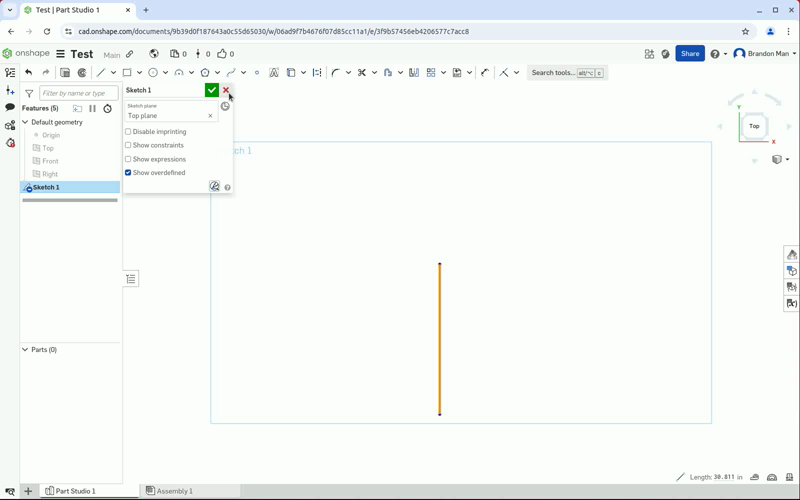
key(shift+h)
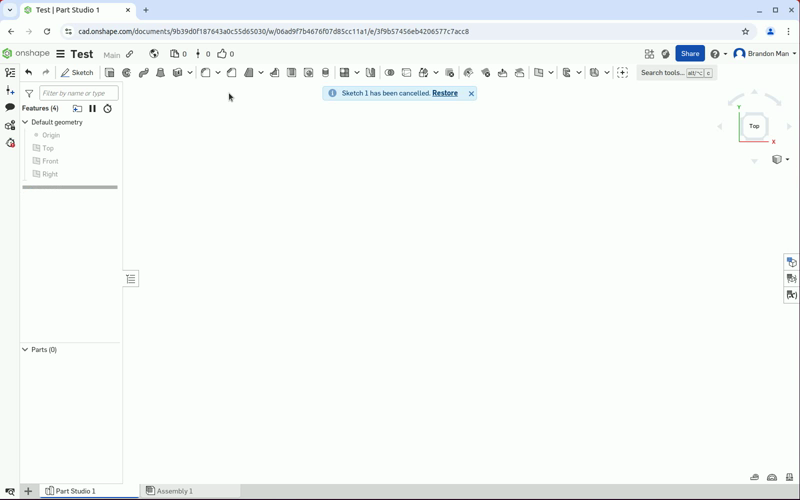
mouse_move(73, 352)
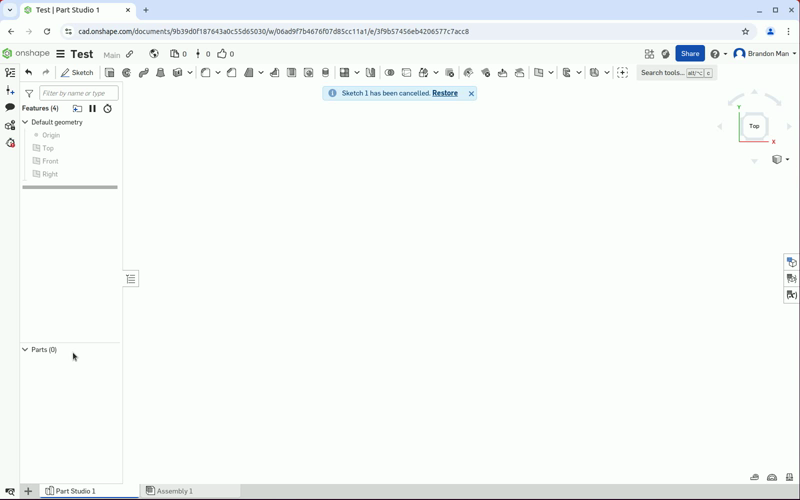
key(y)
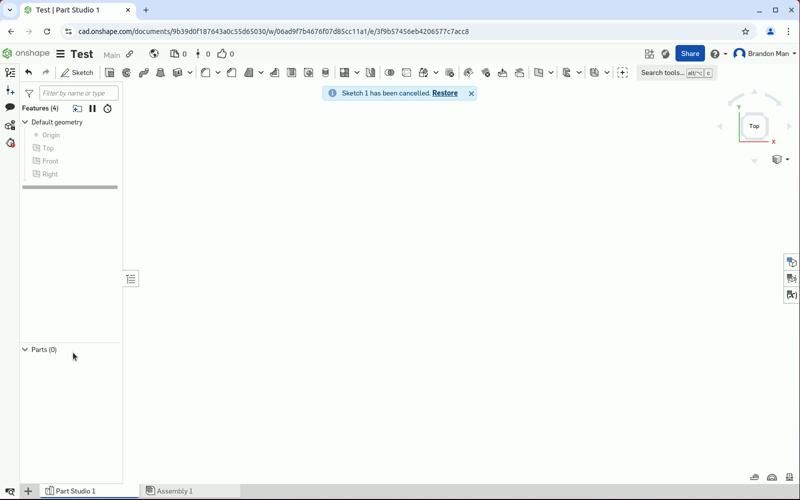
key(shift+p)
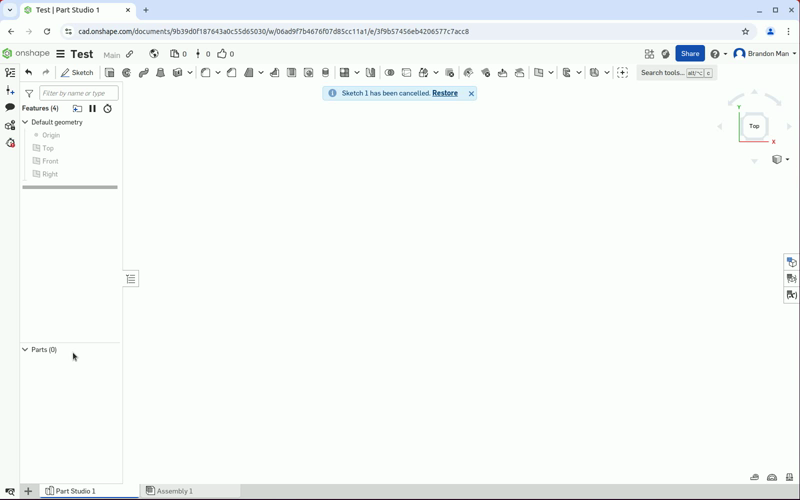
key(space)
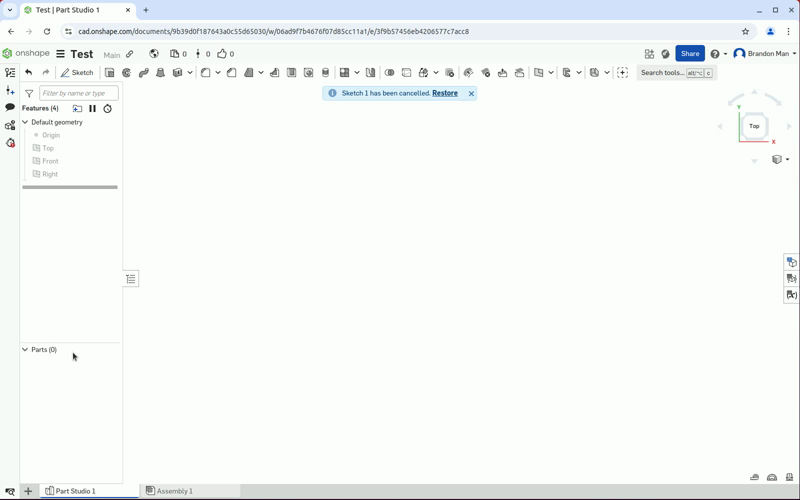
key_down(shift)
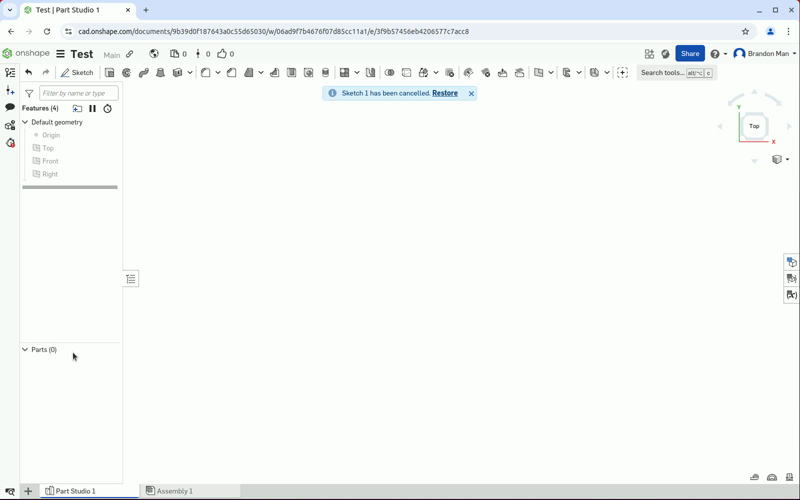
key(up)
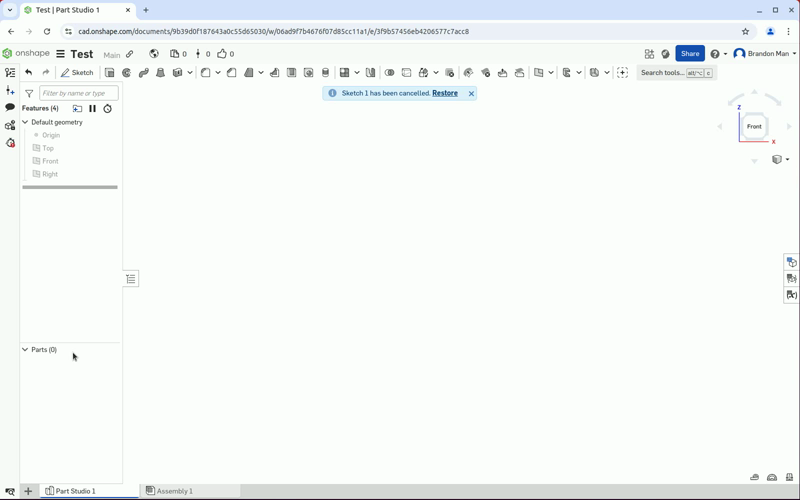
key_up(shift)
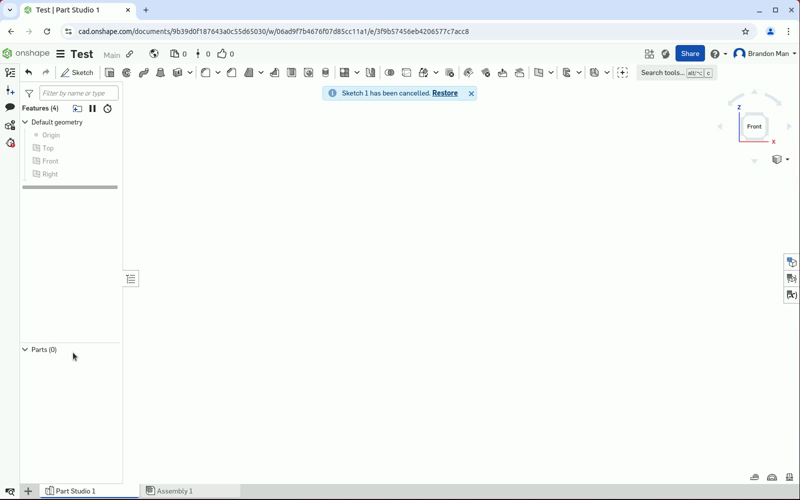
key(space)
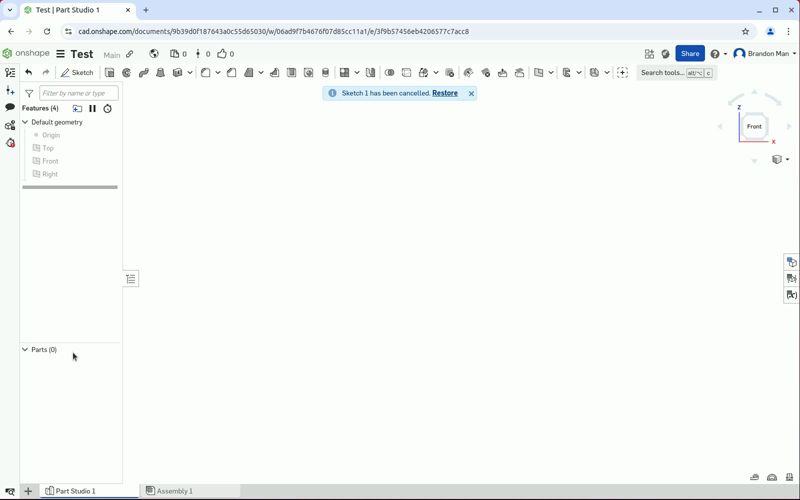
key_down(shift)
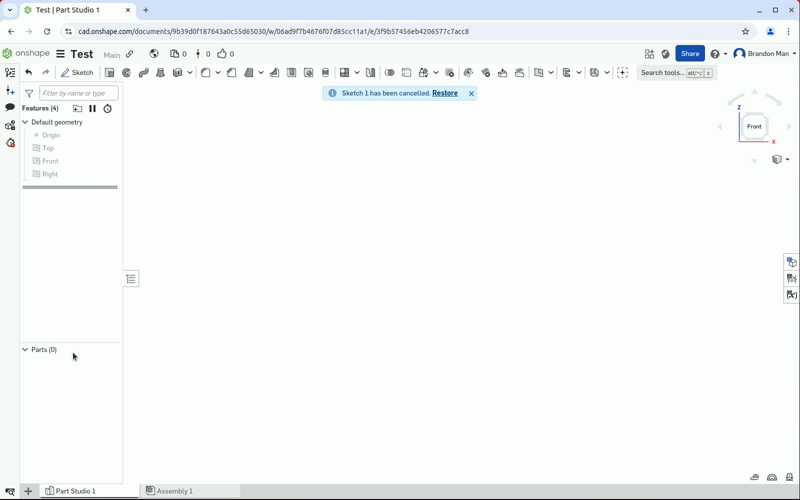
key(left)
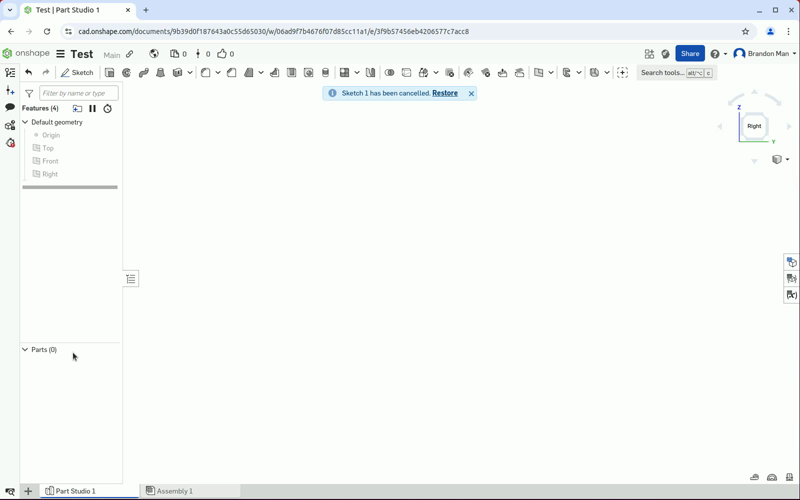
key_up(shift)
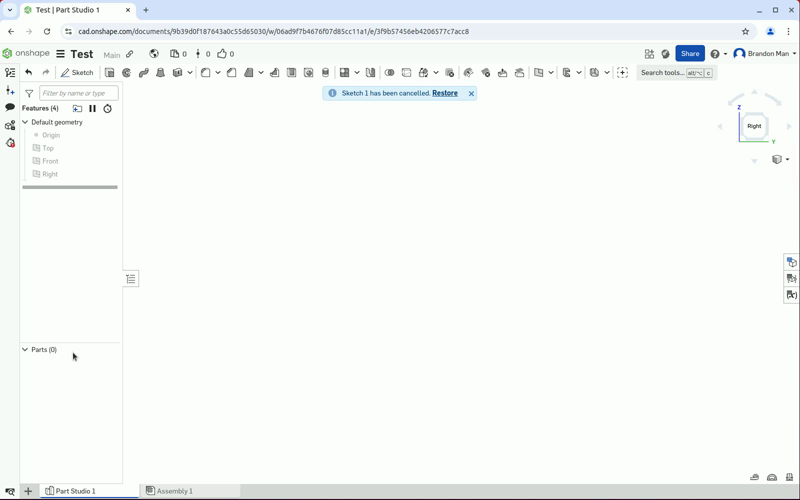
mouse_move(73, 352)
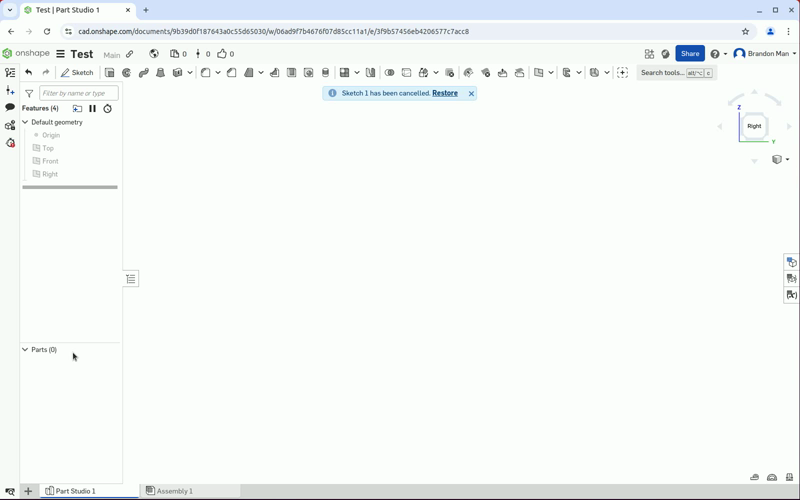
key(shift+y)
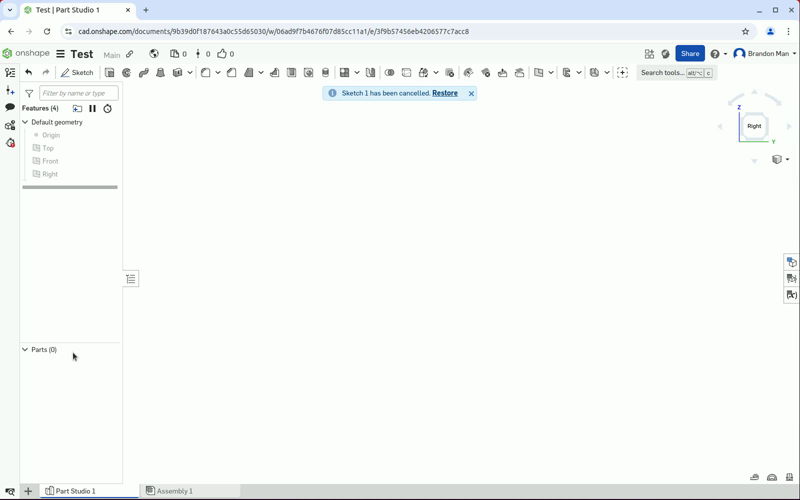
key(shift+s)
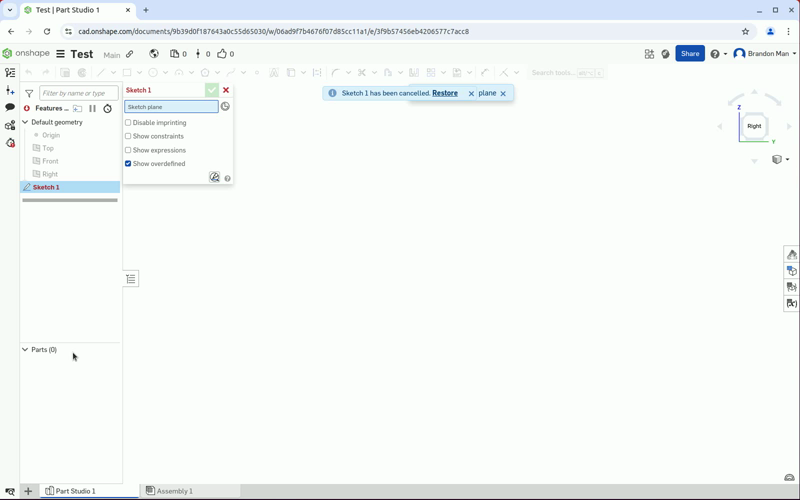
mouse_move(73, 176)
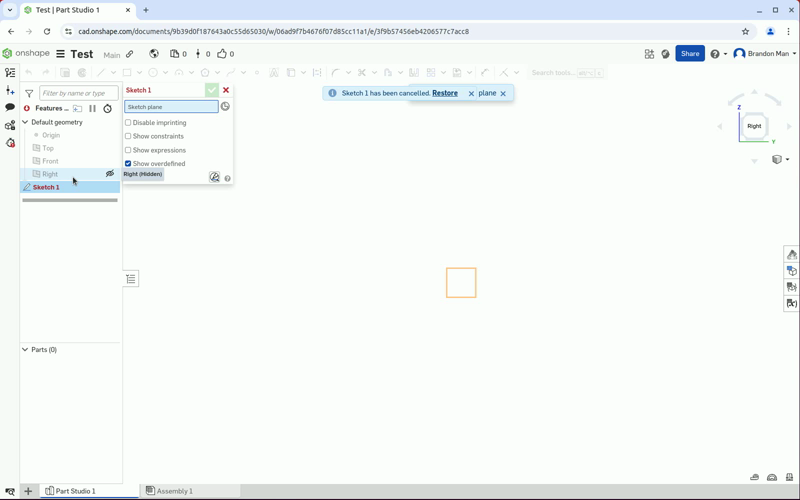
click(73, 176)
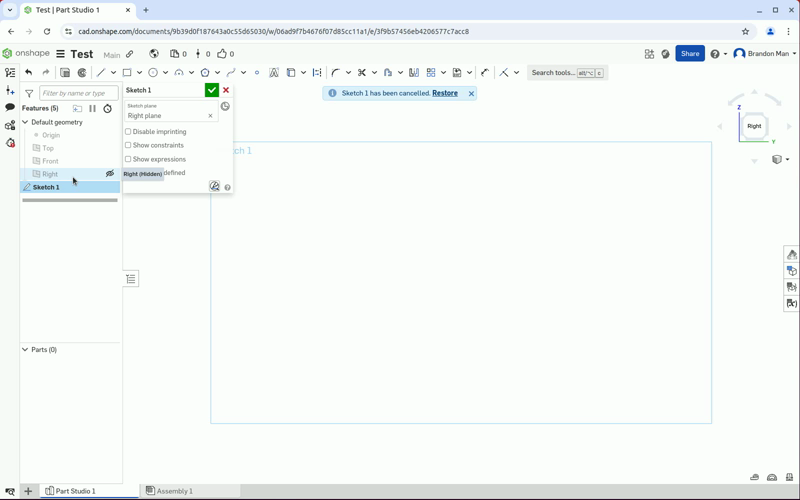
mouse_move(73, 352)
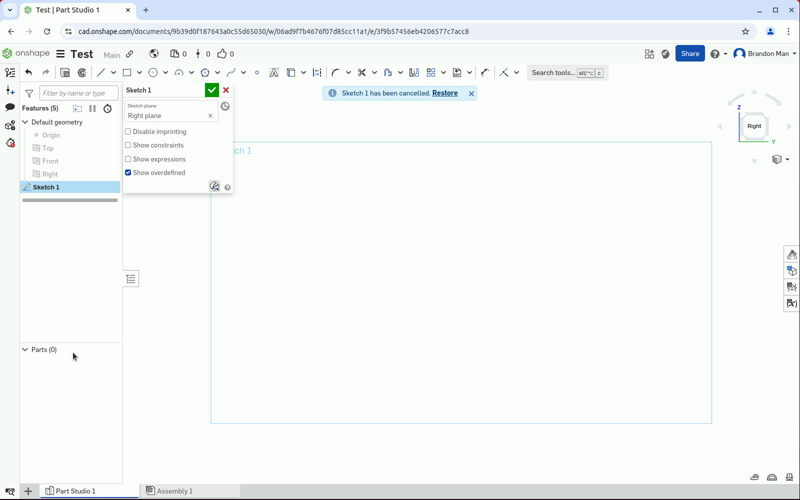
key(y)
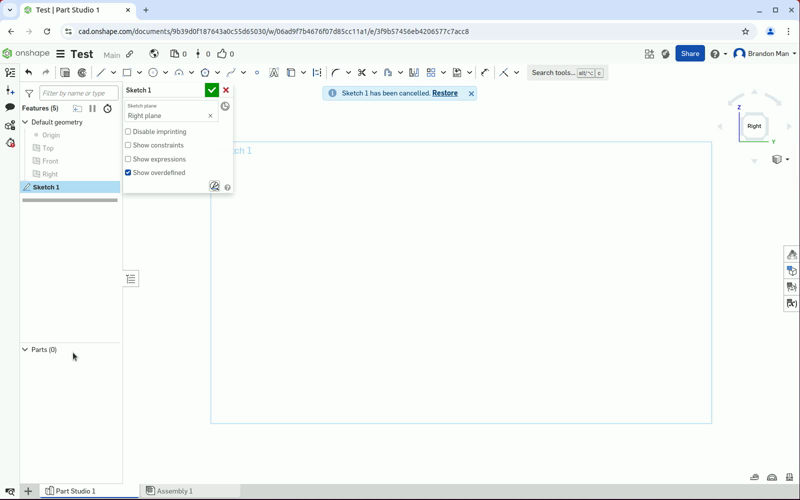
key(l)
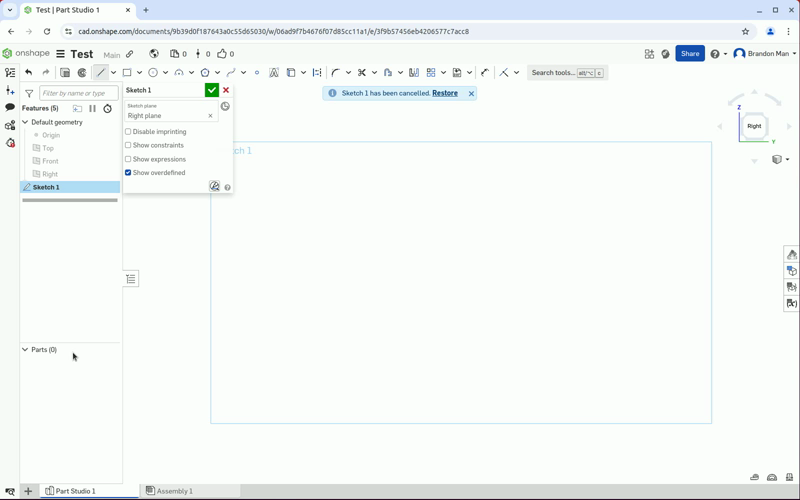
key_down(shift)
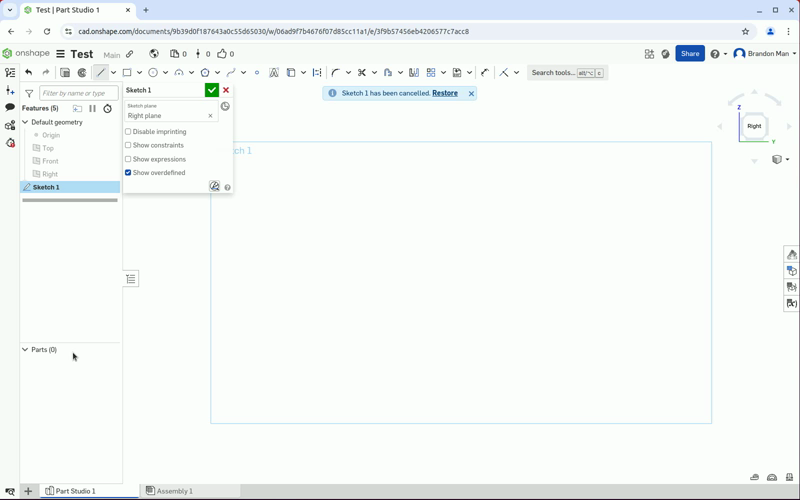
mouse_move(441, 189)
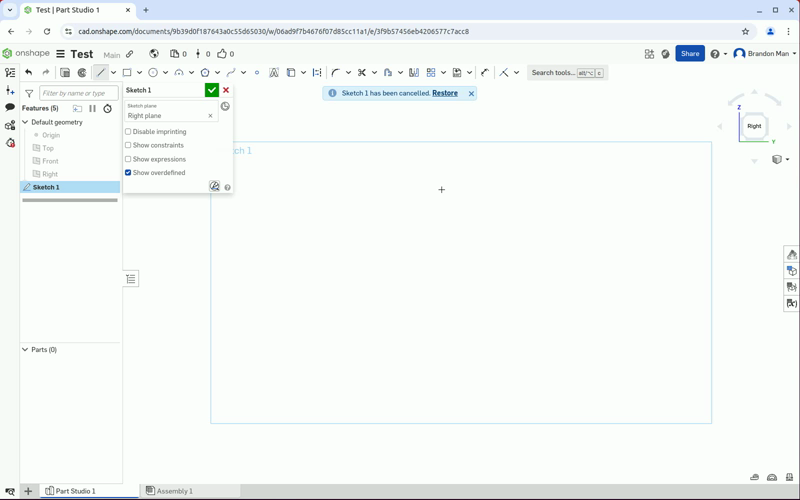
click(441, 189)
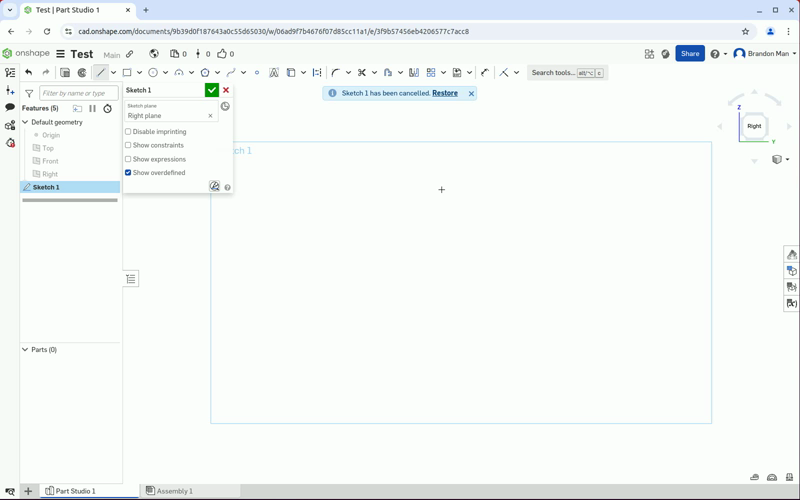
key_up(shift)
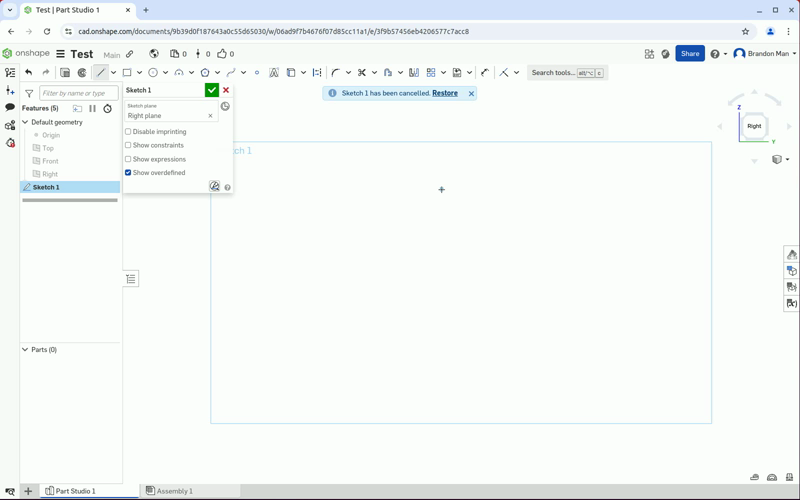
key_down(shift)
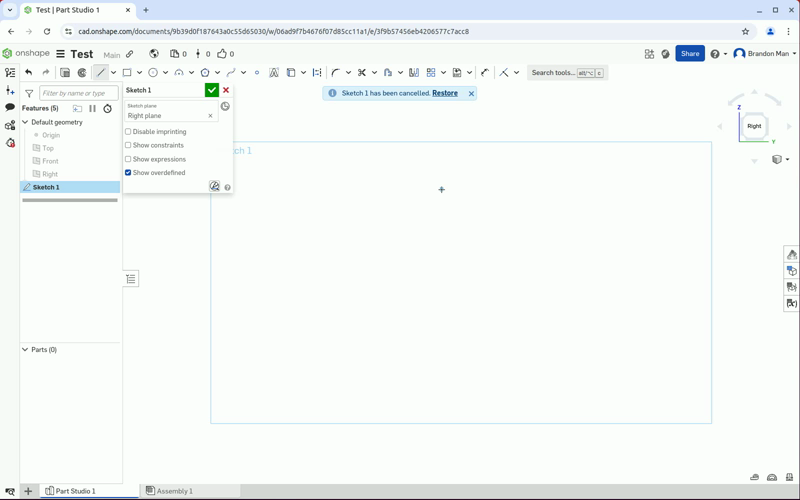
mouse_move(471, 189)
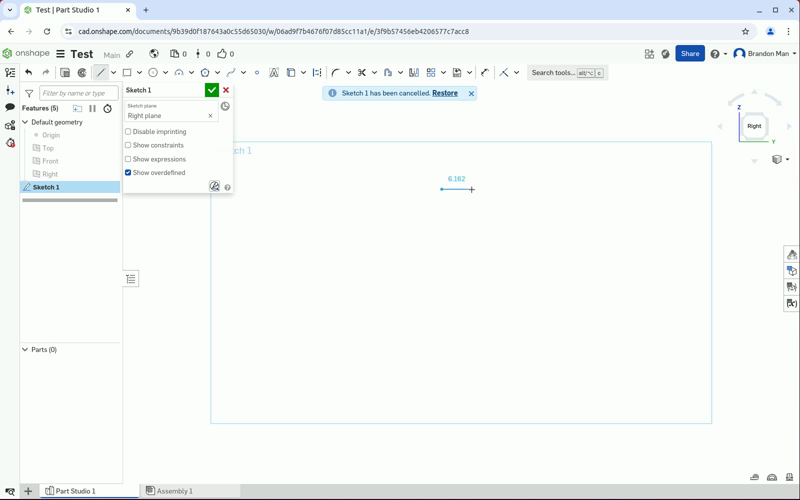
mouse_move(454, 189)
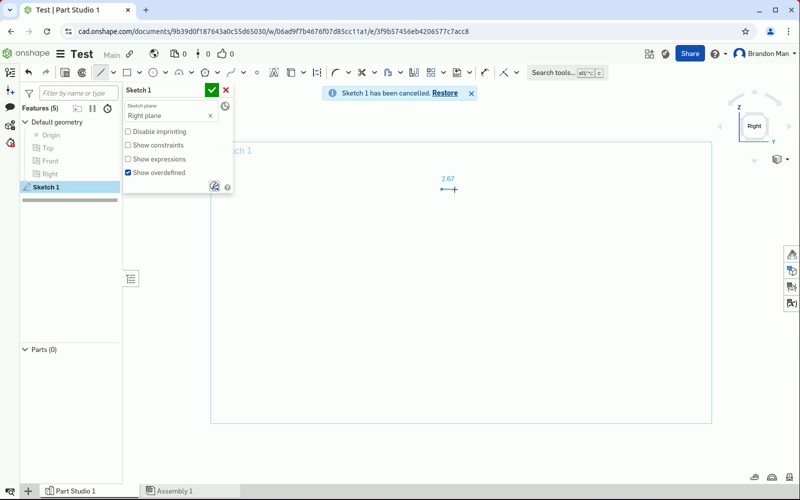
click(454, 189)
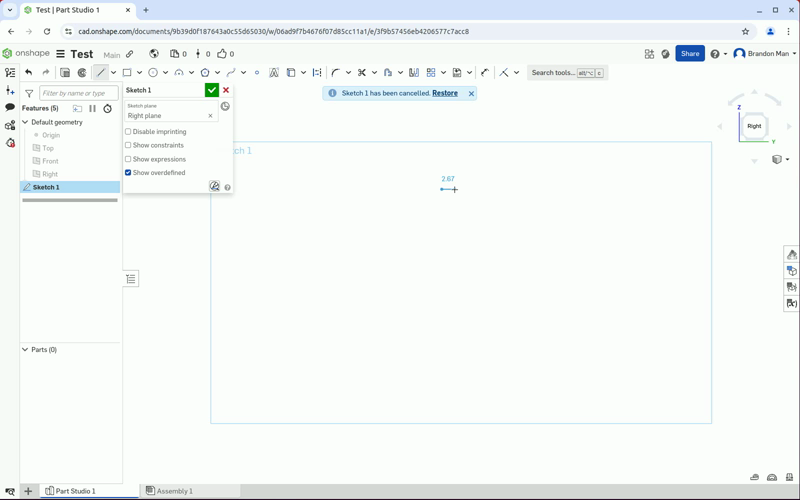
key_up(shift)
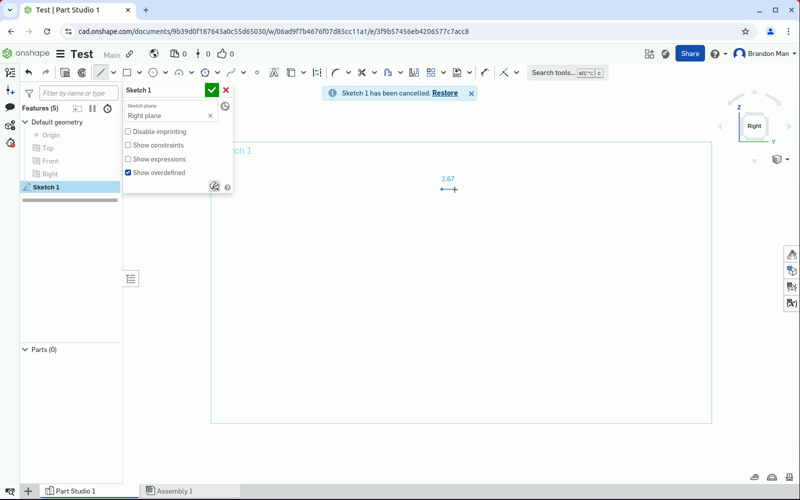
key(esc)
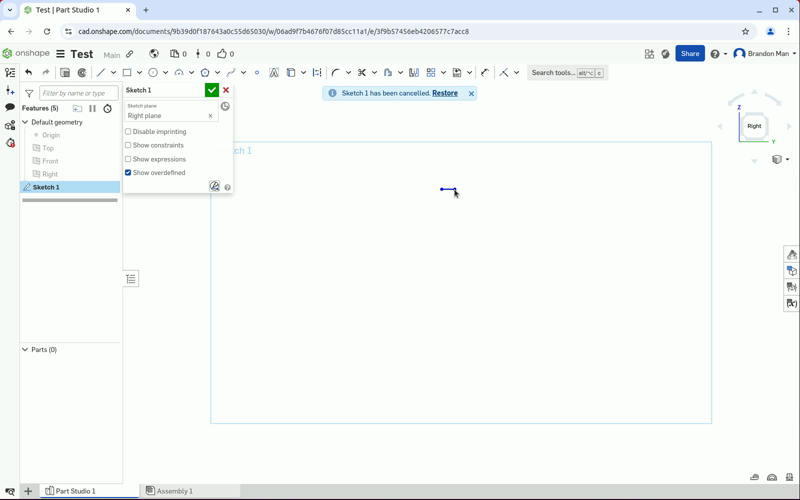
key(a)
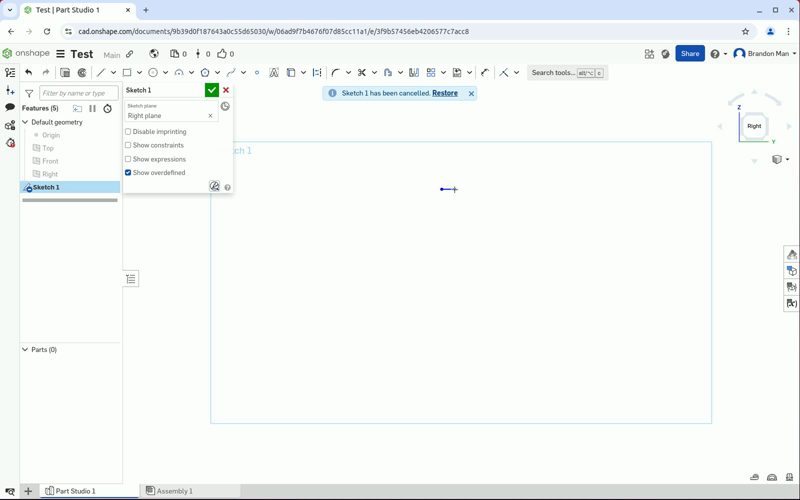
mouse_move(454, 189)
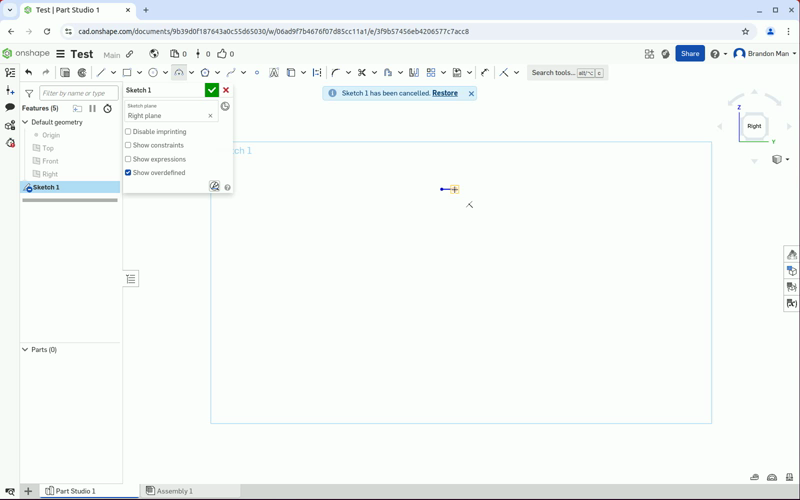
click(454, 189)
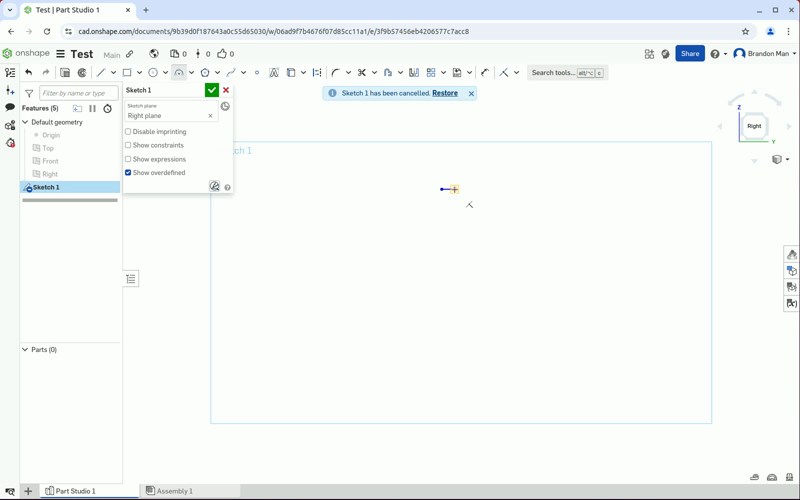
key_down(shift)
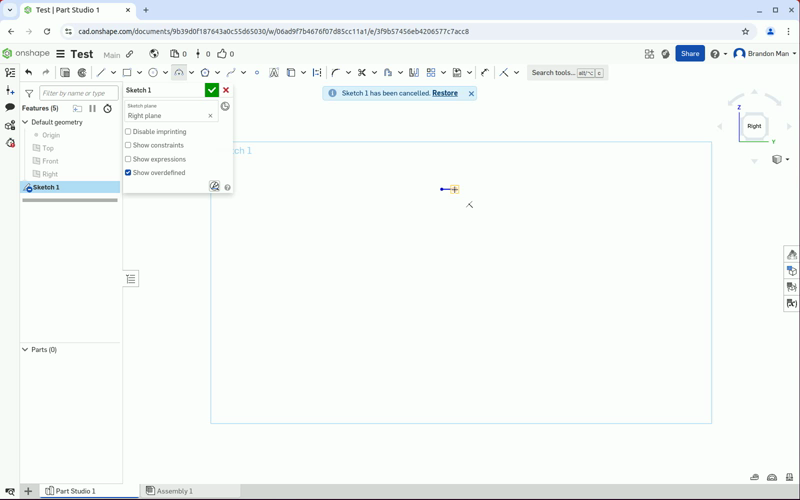
mouse_move(467, 189)
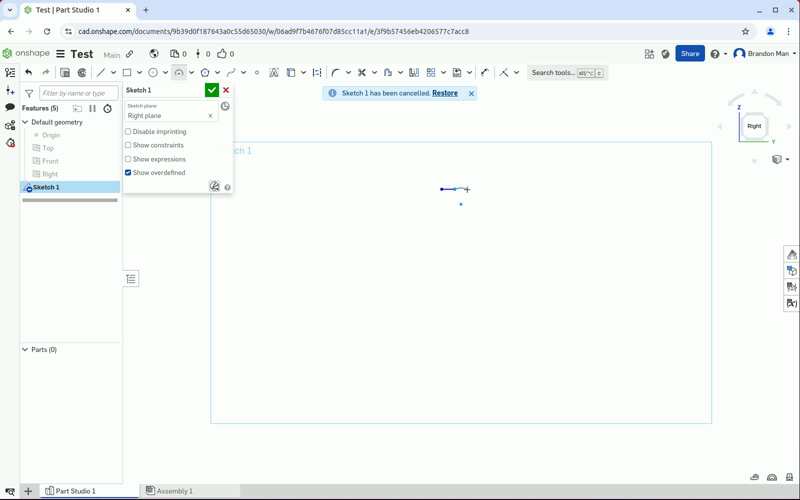
click(467, 189)
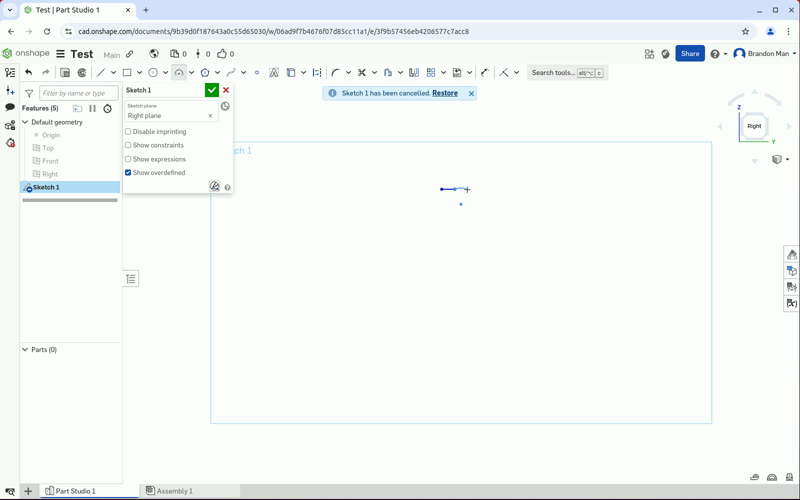
mouse_move(461, 183)
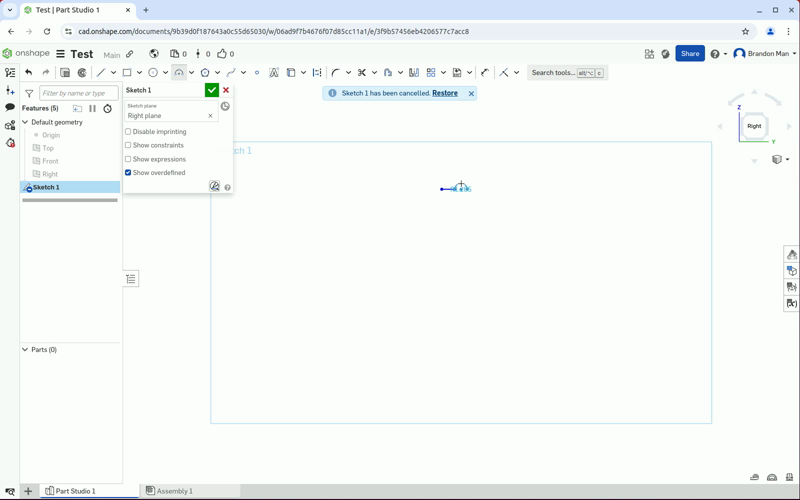
click(461, 183)
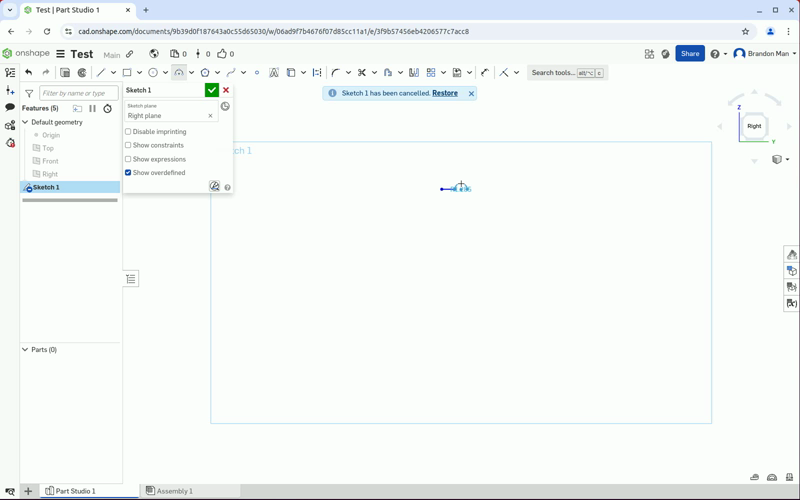
key_up(shift)
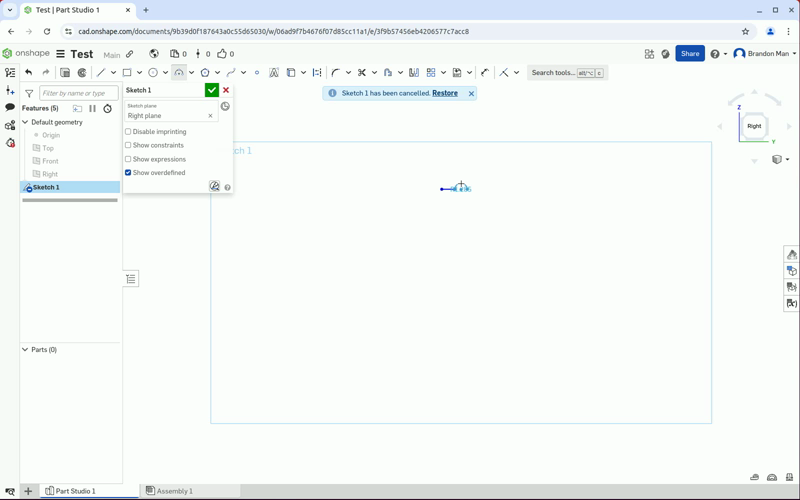
key(esc)
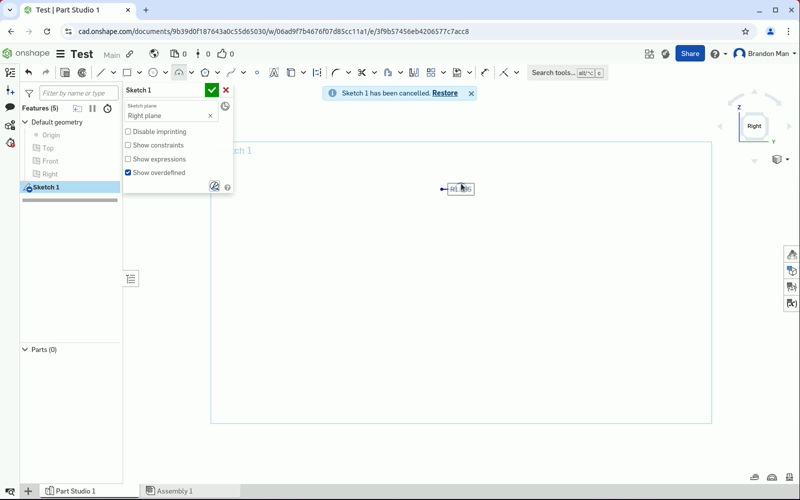
key(l)
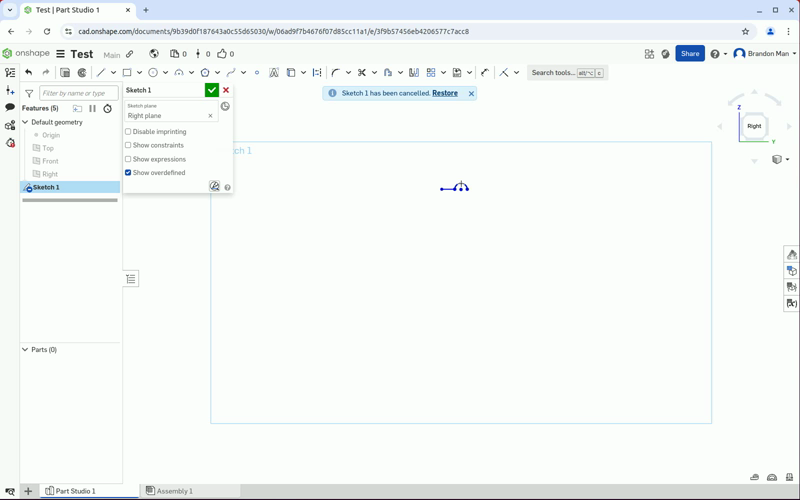
mouse_move(467, 189)
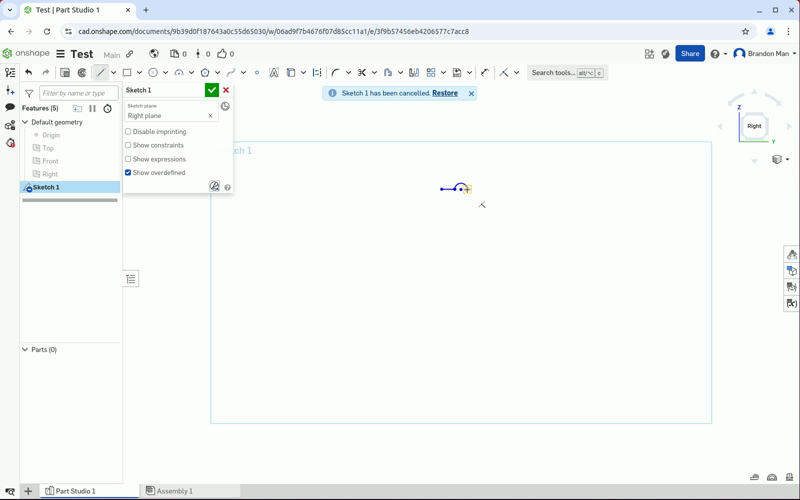
click(467, 189)
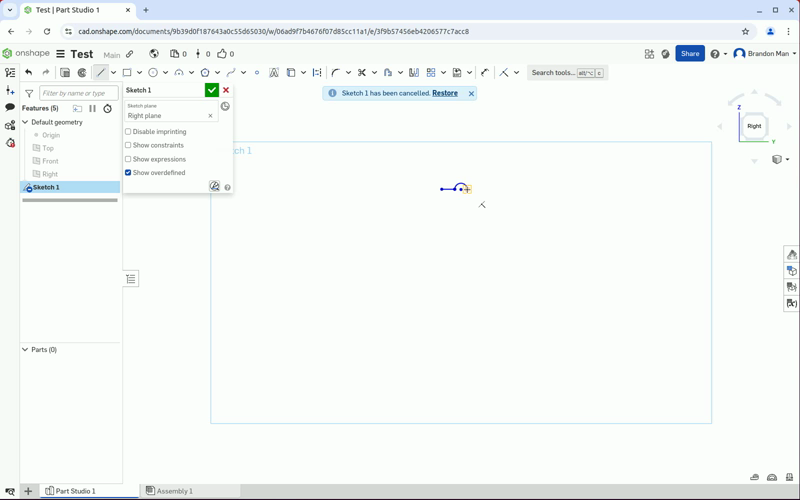
key_down(shift)
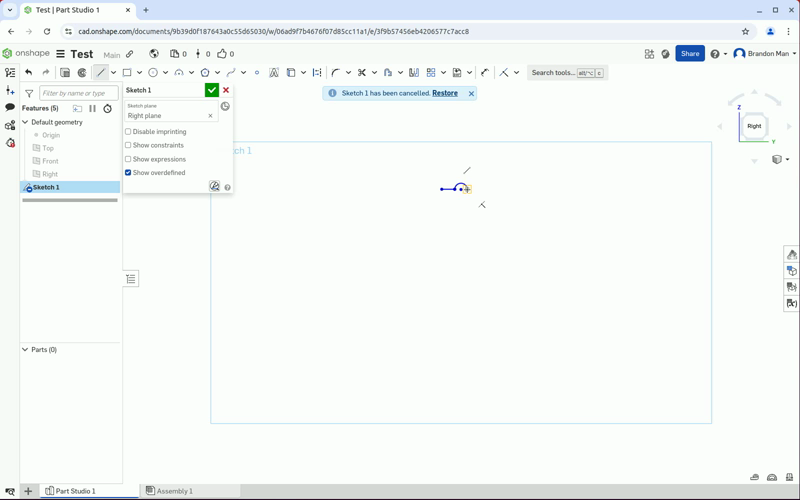
mouse_move(497, 189)
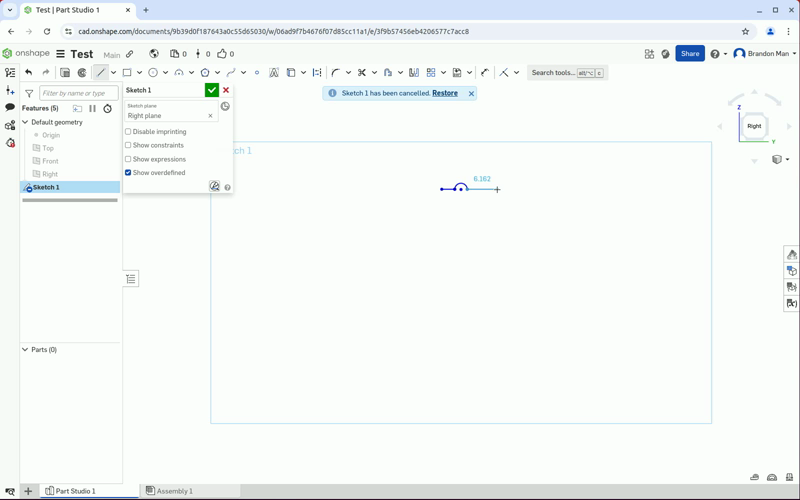
mouse_move(480, 189)
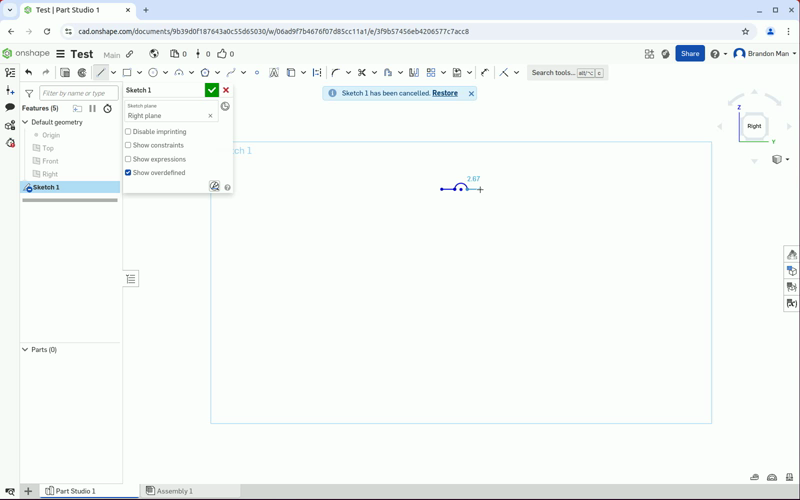
click(480, 189)
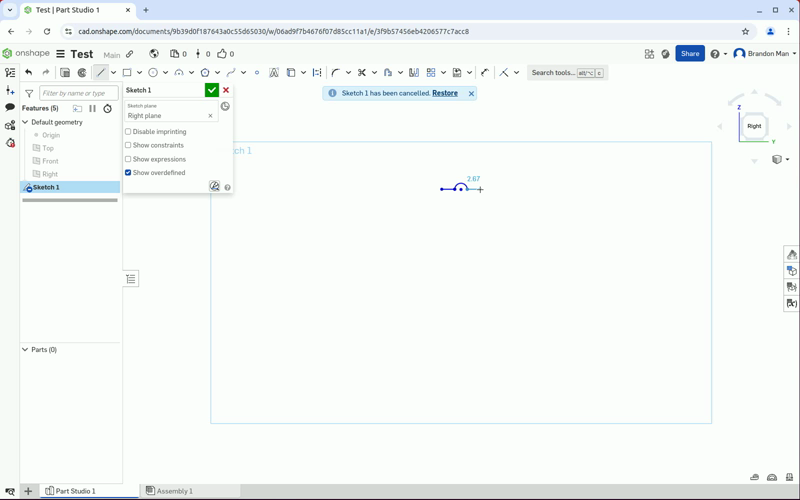
key_up(shift)
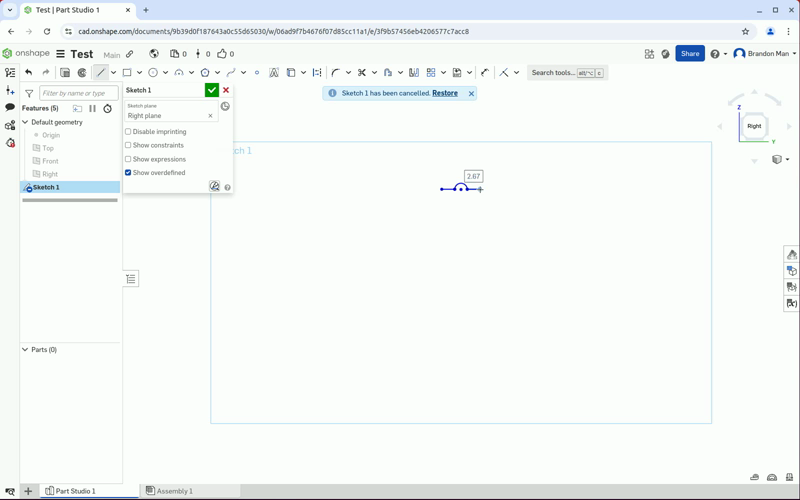
key(esc)
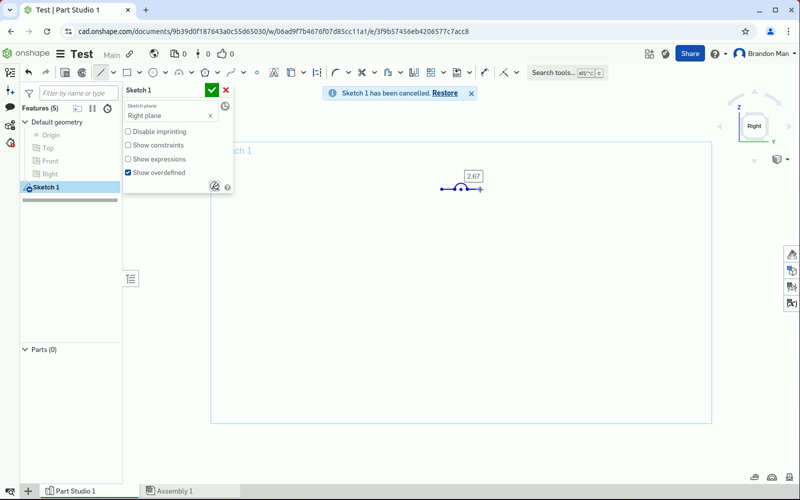
key(a)
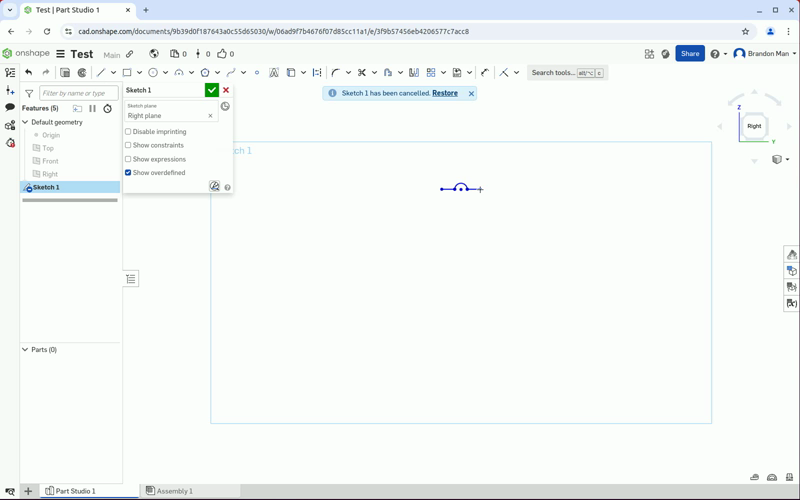
mouse_move(480, 189)
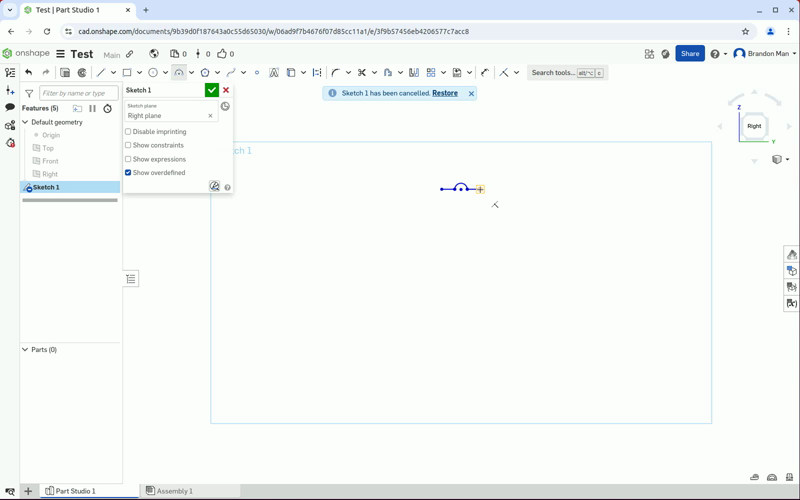
click(480, 189)
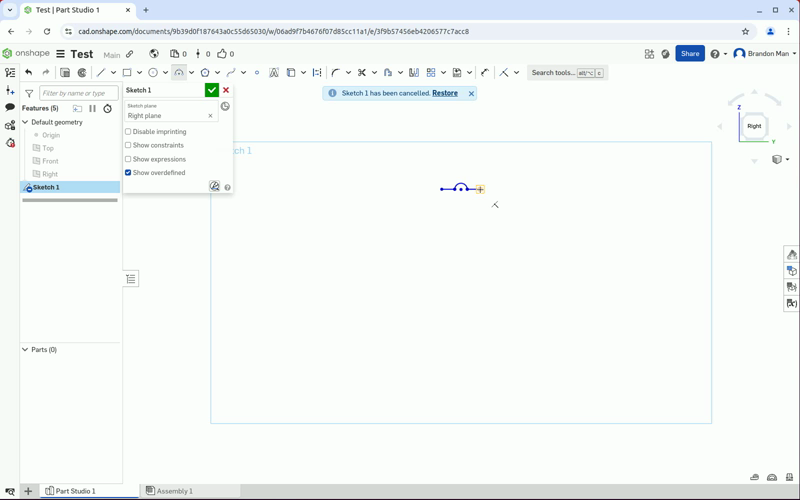
mouse_move(441, 189)
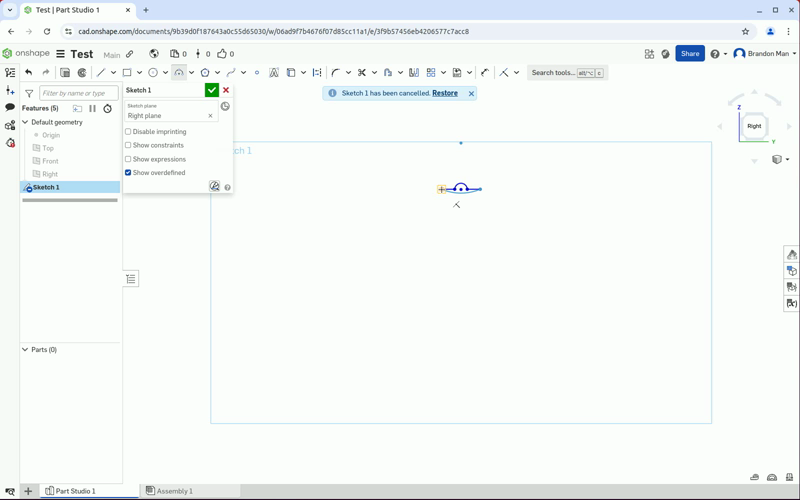
click(441, 189)
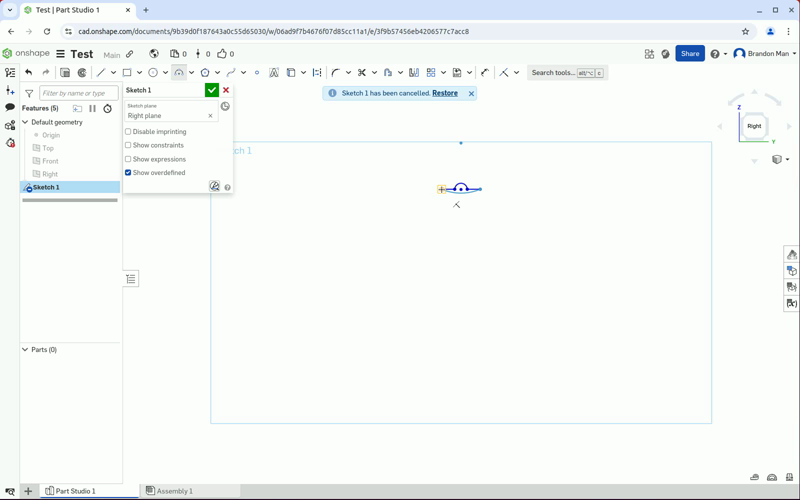
key_down(shift)
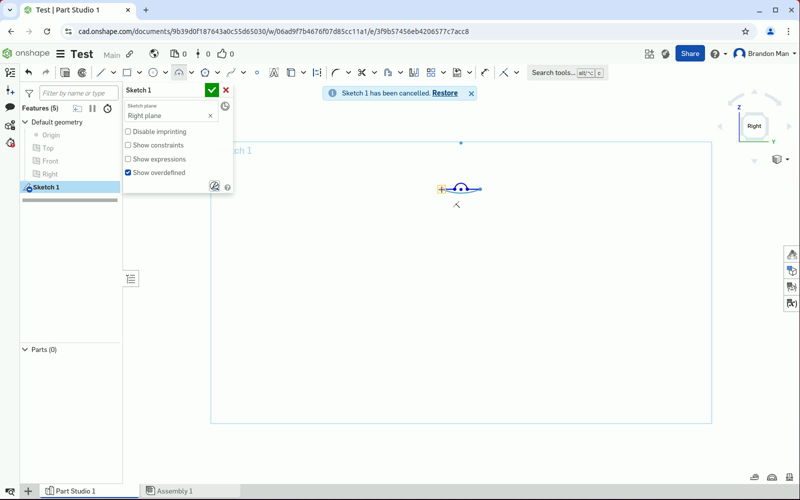
mouse_move(461, 170)
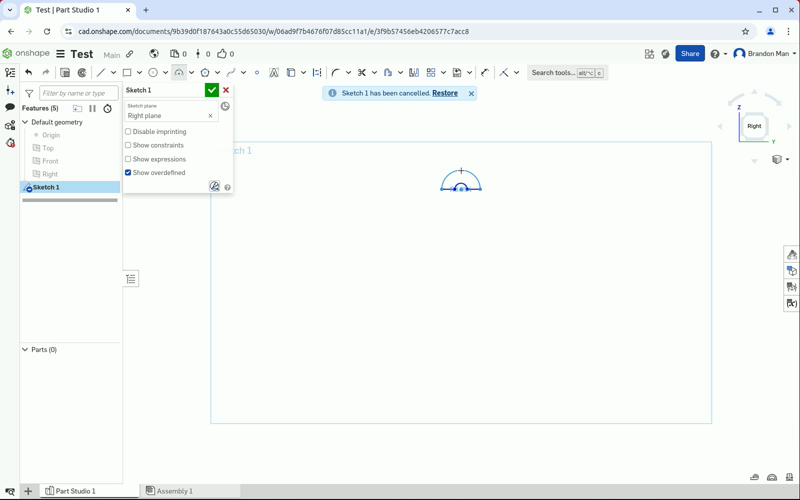
click(461, 170)
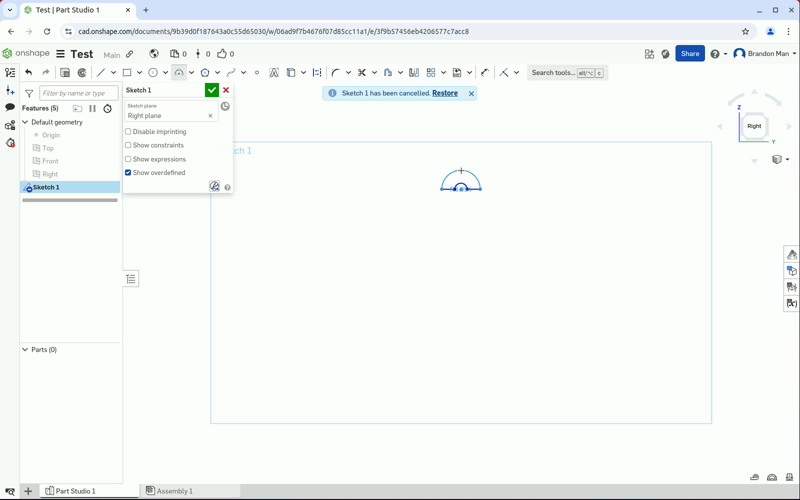
key_up(shift)
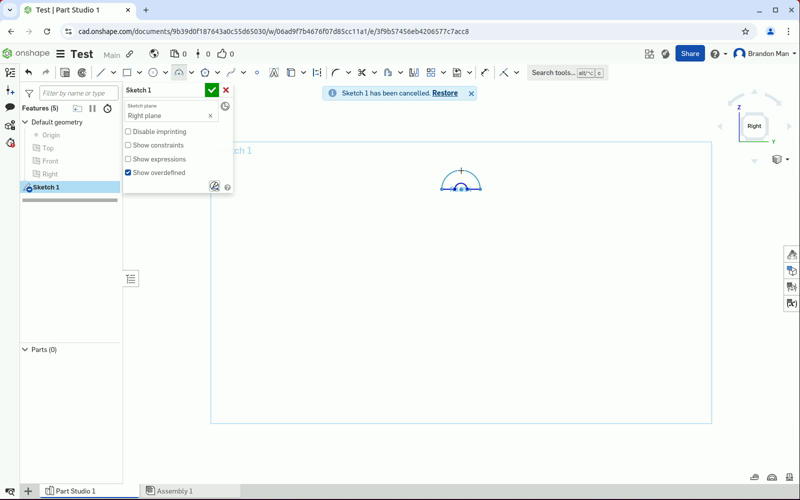
key(esc)
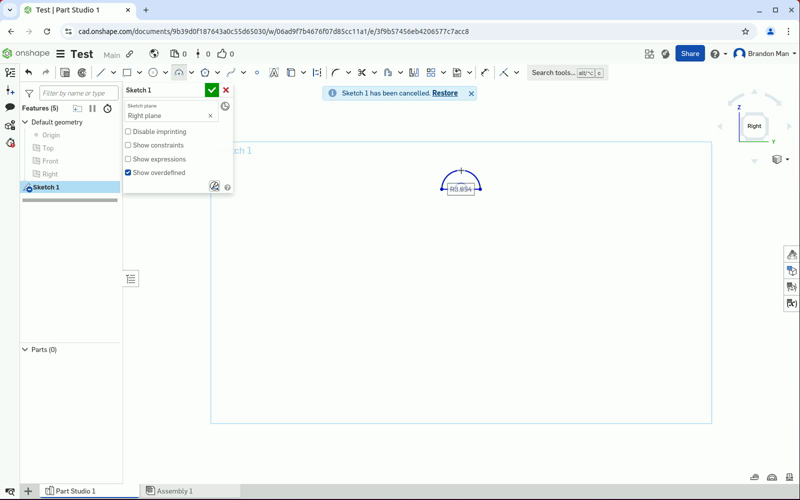
mouse_move(469, 178)
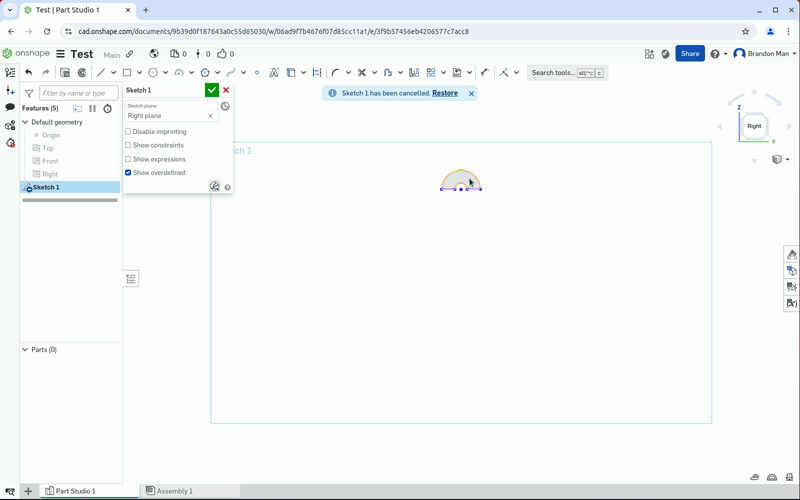
scroll(6)
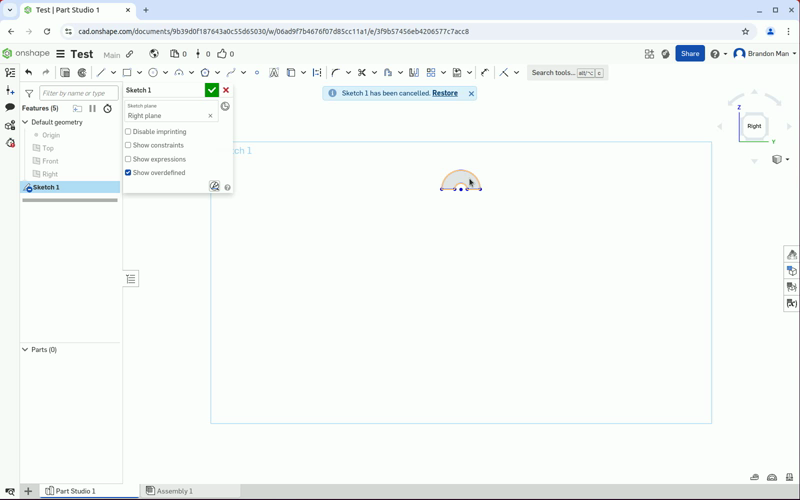
scroll(6)
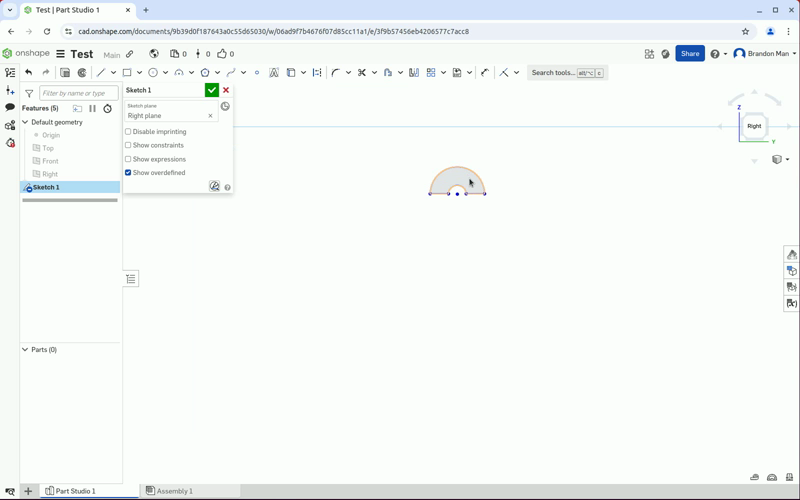
scroll(6)
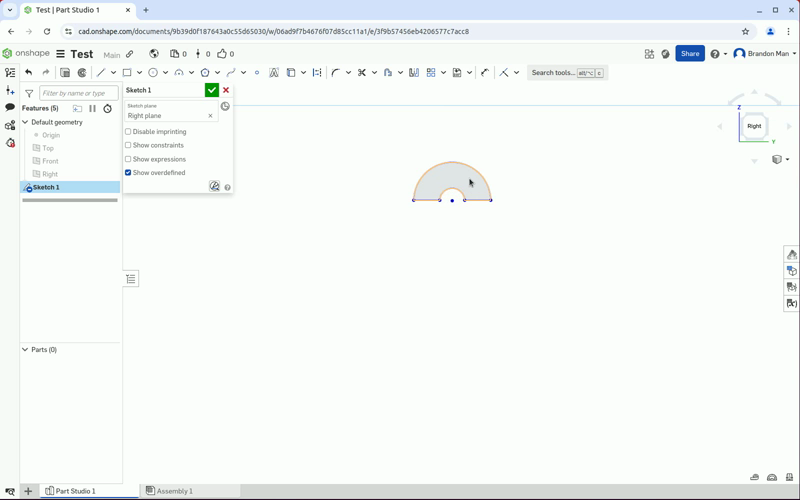
scroll(6)
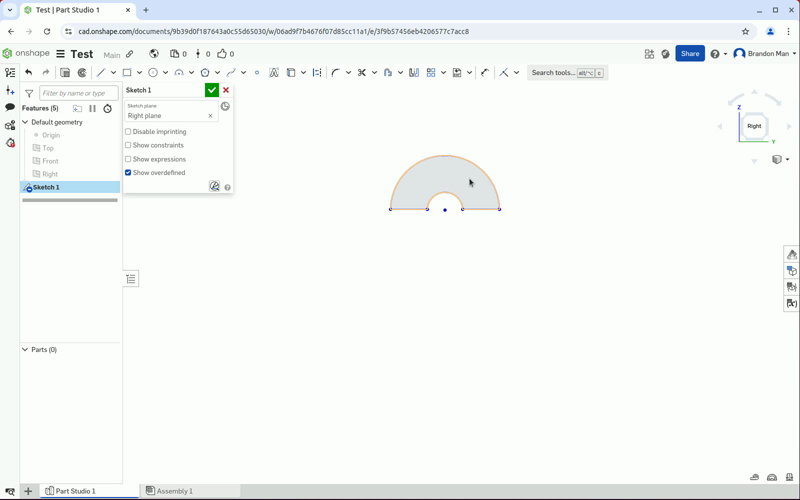
scroll(6)
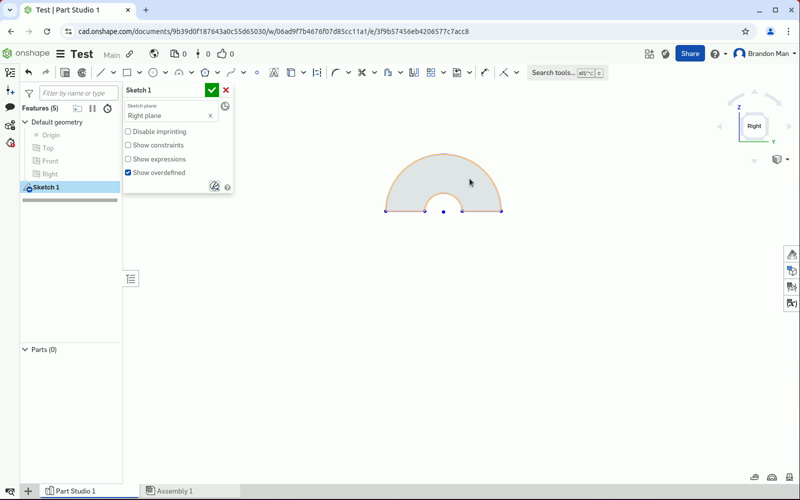
scroll(6)
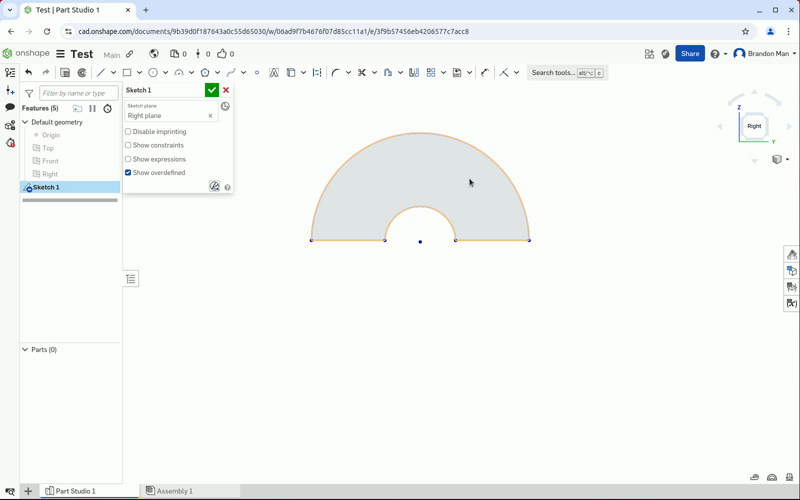
scroll(6)
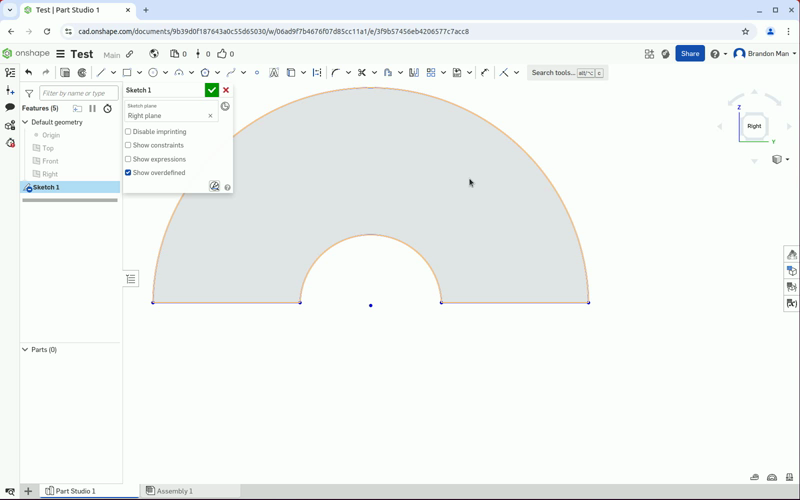
click(469, 178)
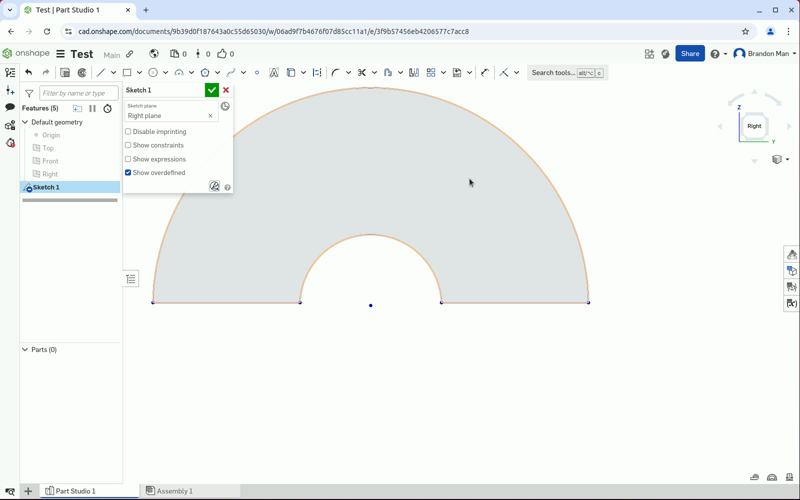
scroll(-6)
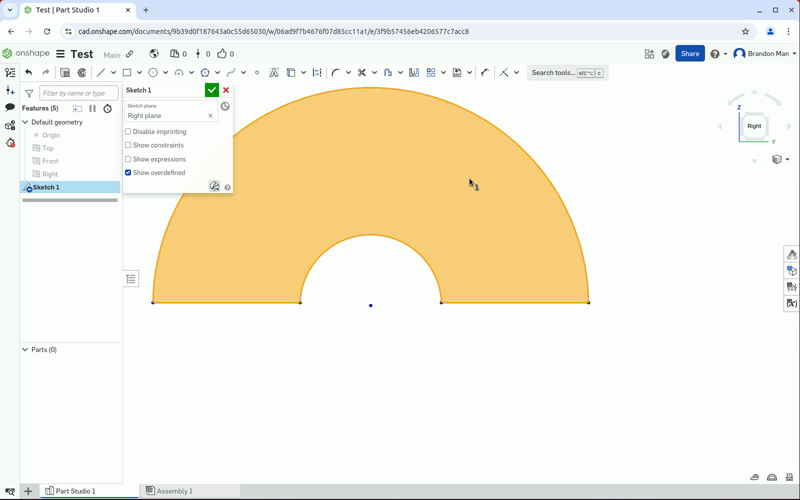
scroll(-6)
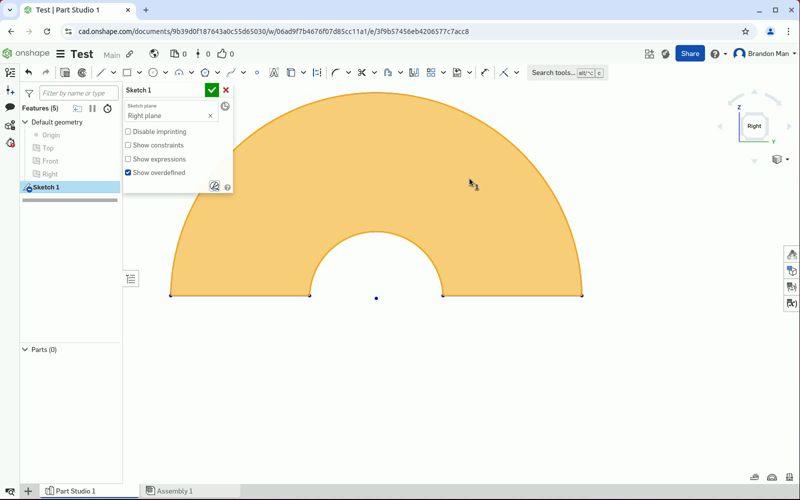
scroll(-6)
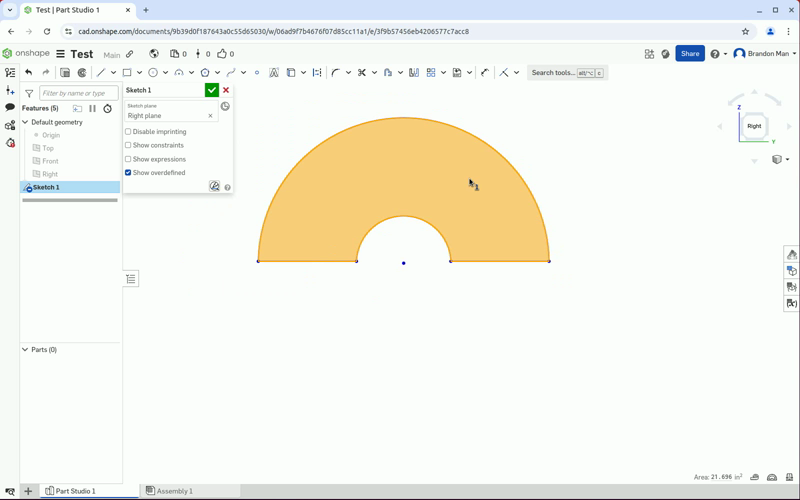
scroll(-6)
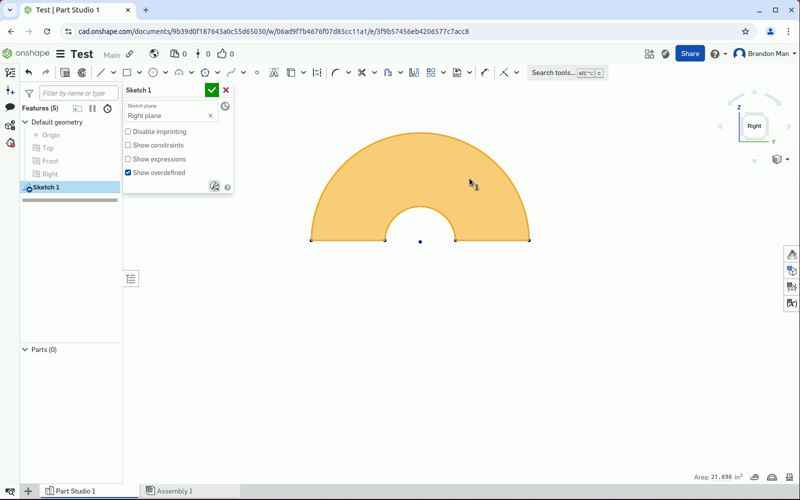
scroll(-6)
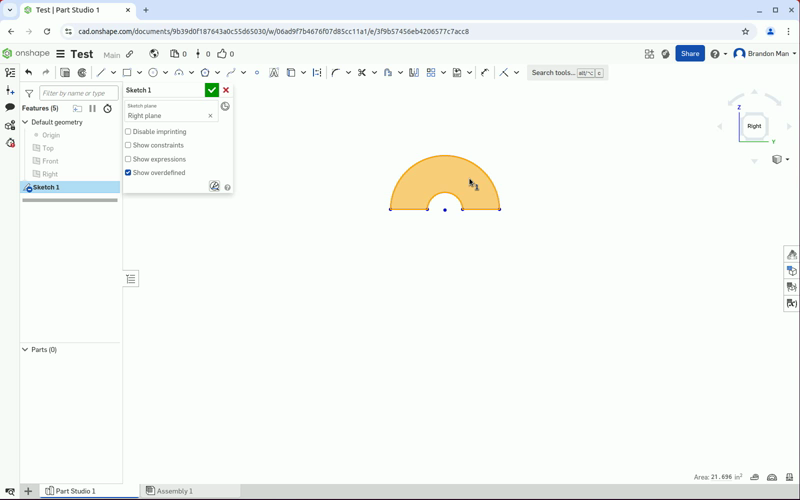
scroll(-6)
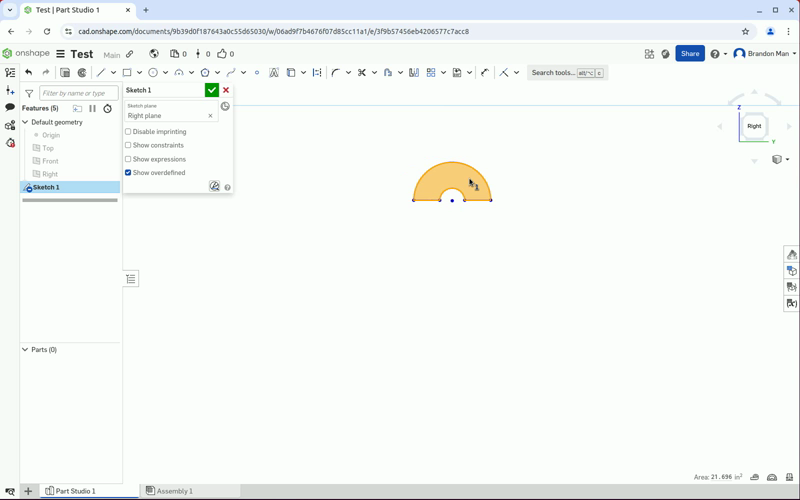
scroll(-6)
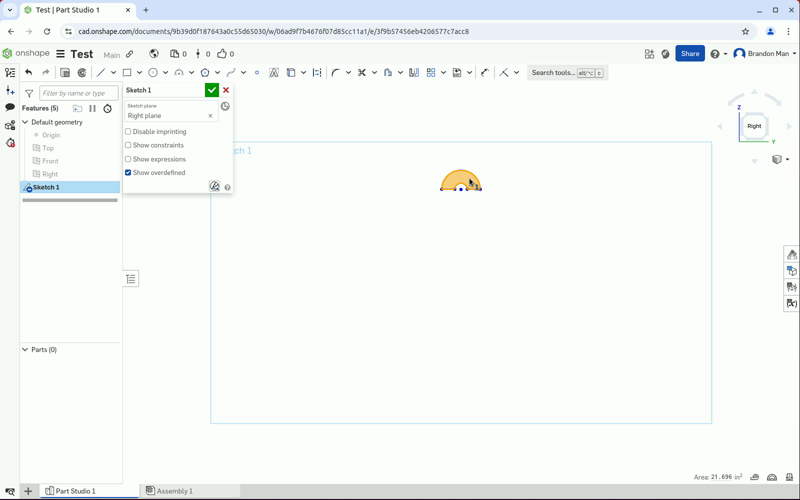
mouse_move(73, 352)
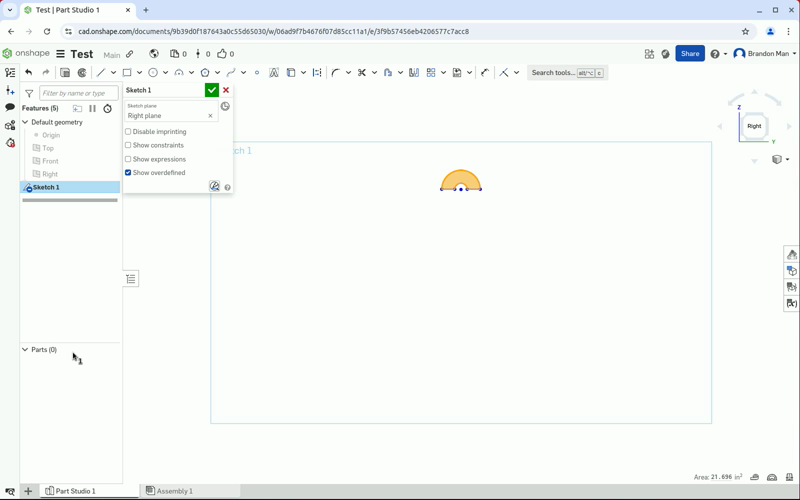
key(shift+y)
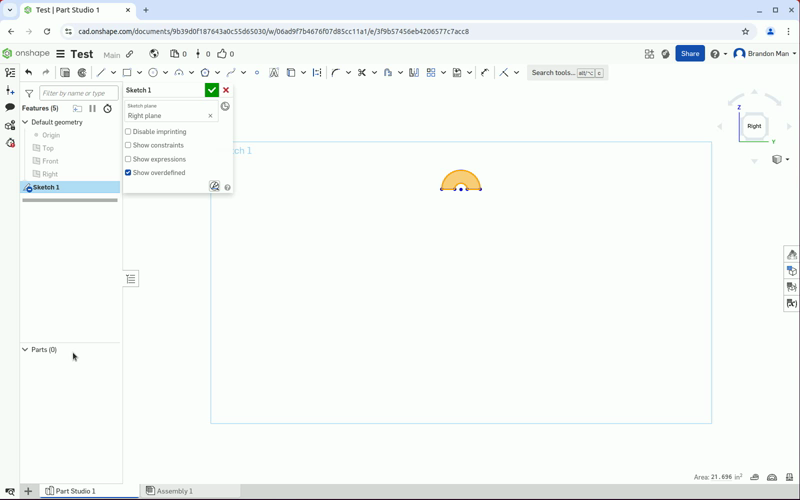
key(shift+e)
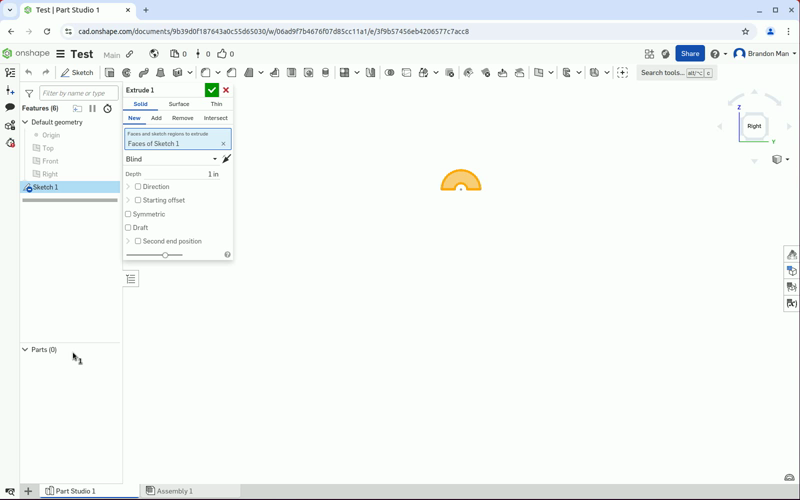
mouse_move(143, 106)
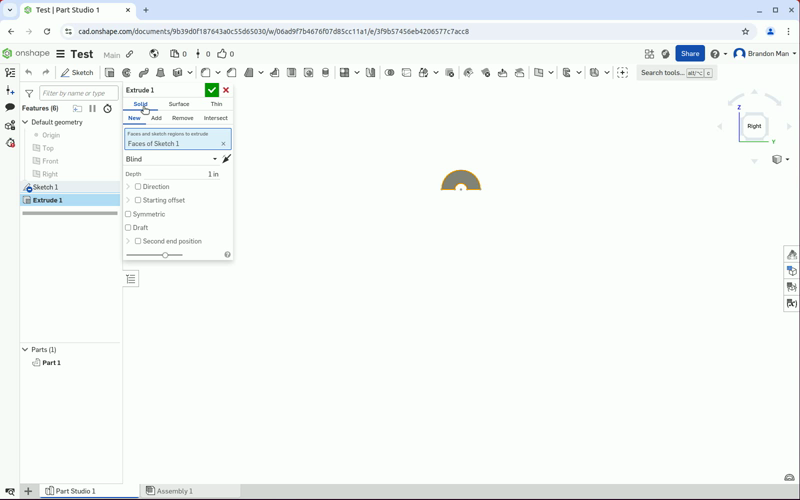
click(143, 106)
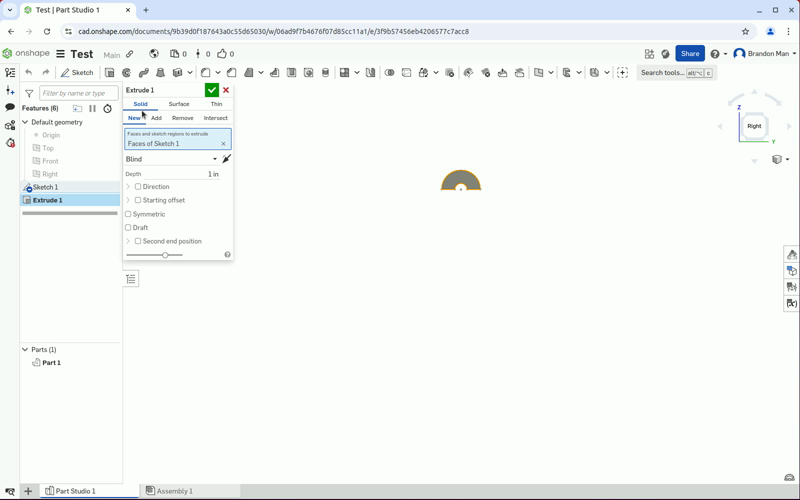
mouse_move(137, 120)
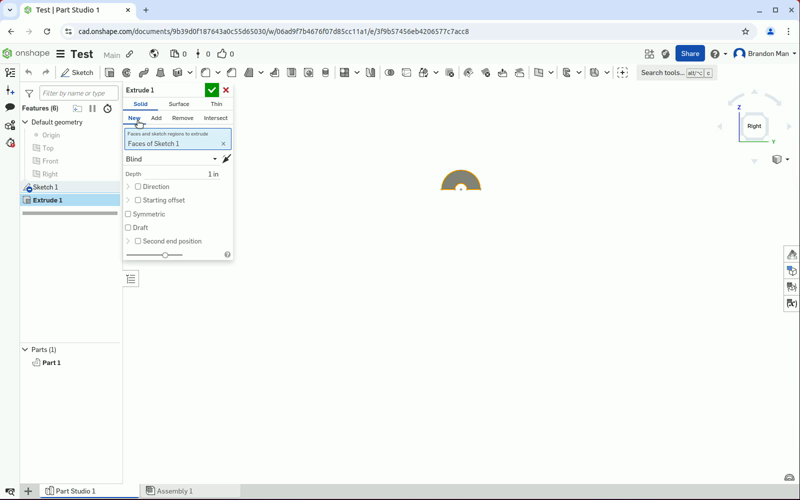
click(137, 120)
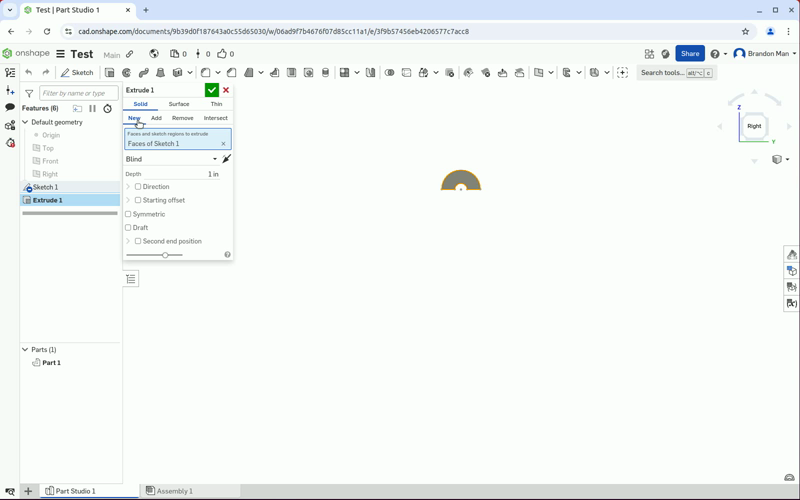
key(tab, 4)
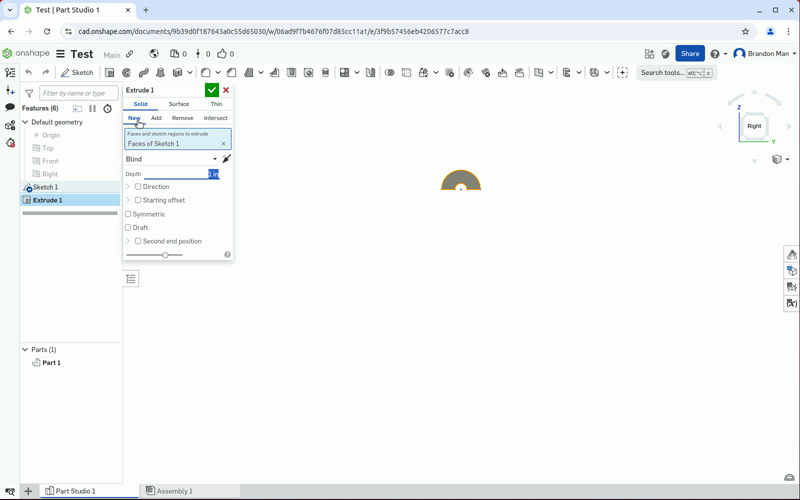
text(2.648)
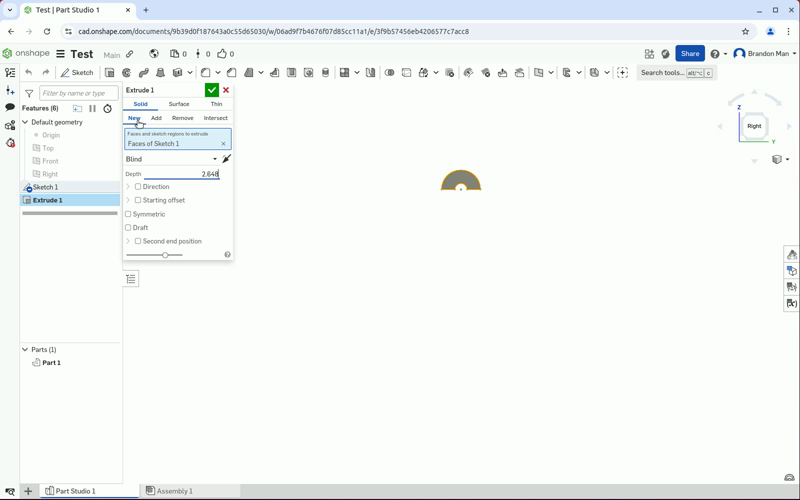
key(enter)
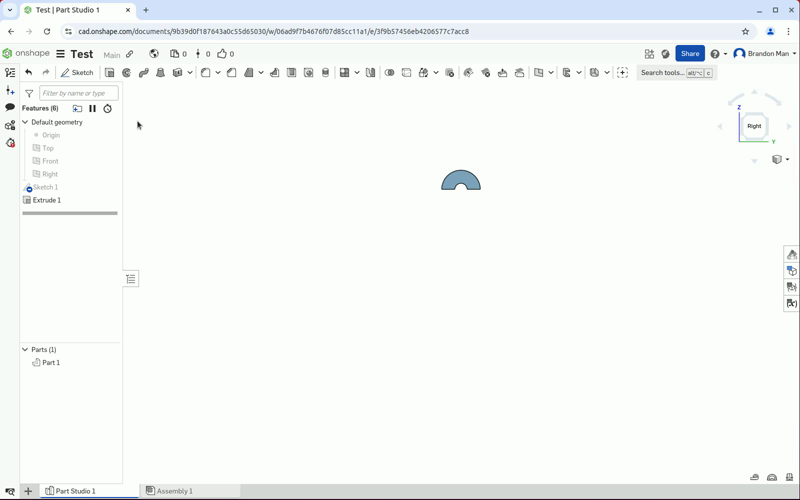
key(shift+h)
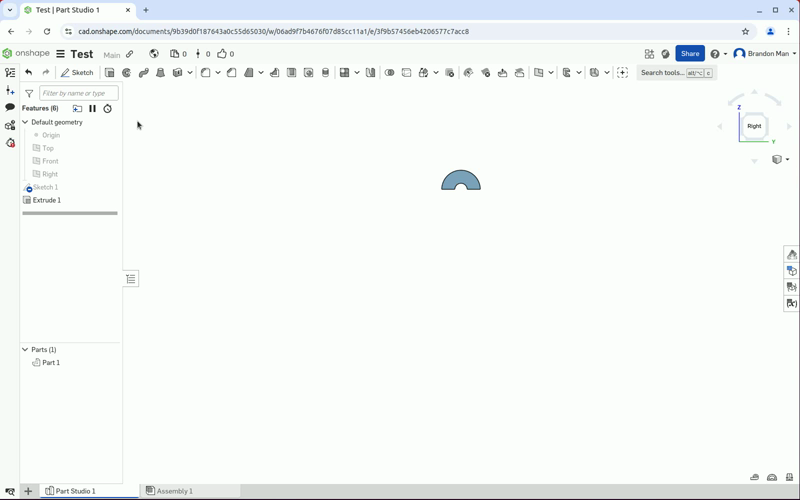
key(shift+h)
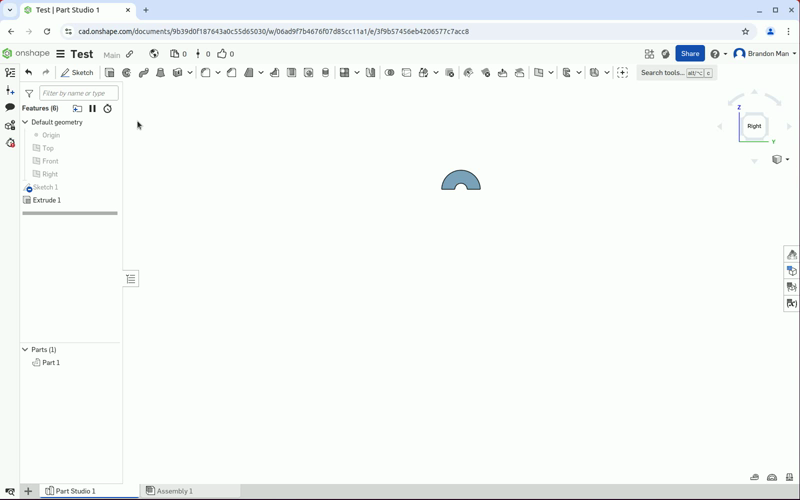
mouse_move(73, 189)
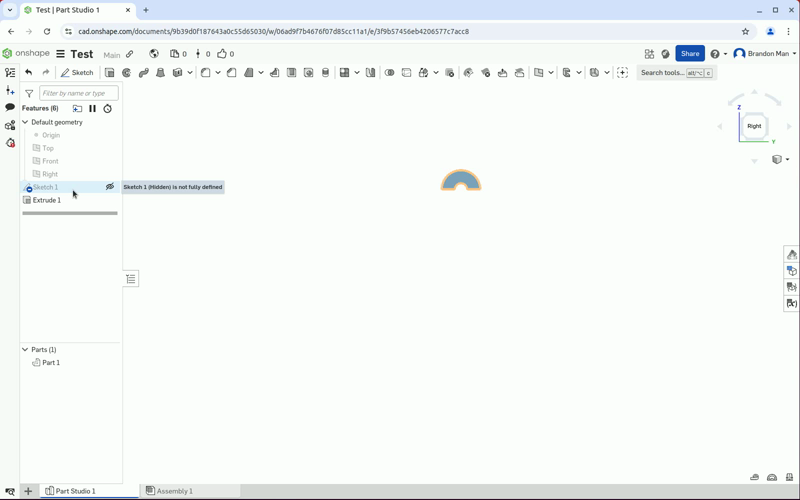
click(73, 189)
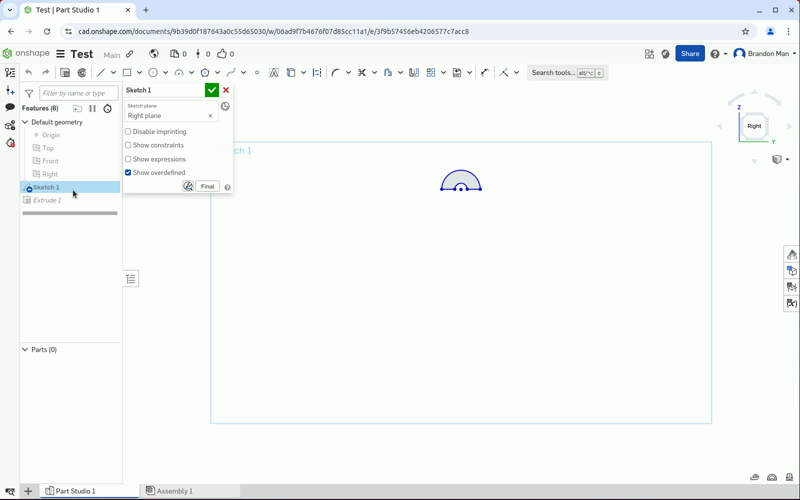
mouse_move(229, 92)
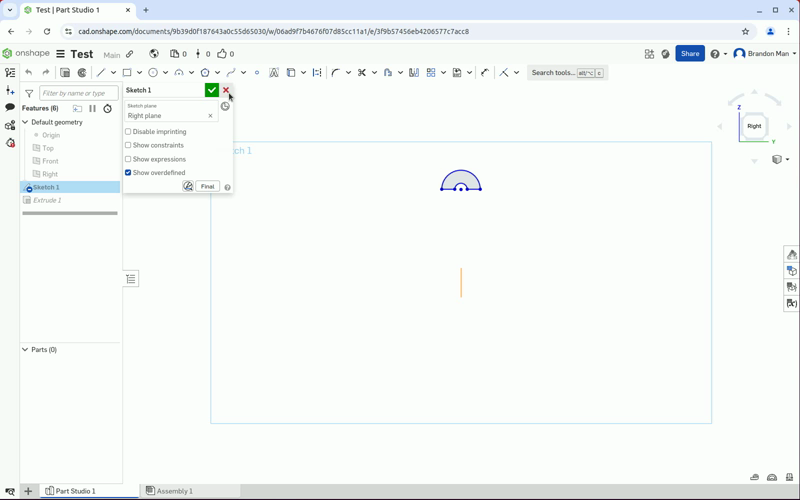
click(229, 92)
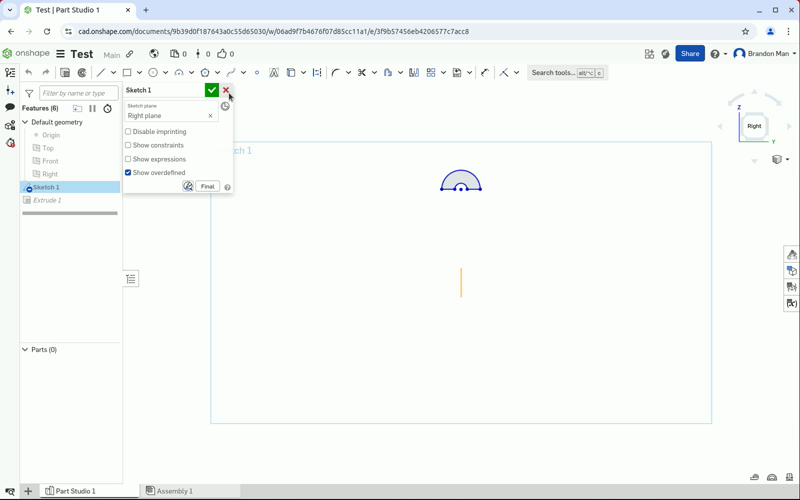
key(shift+s)
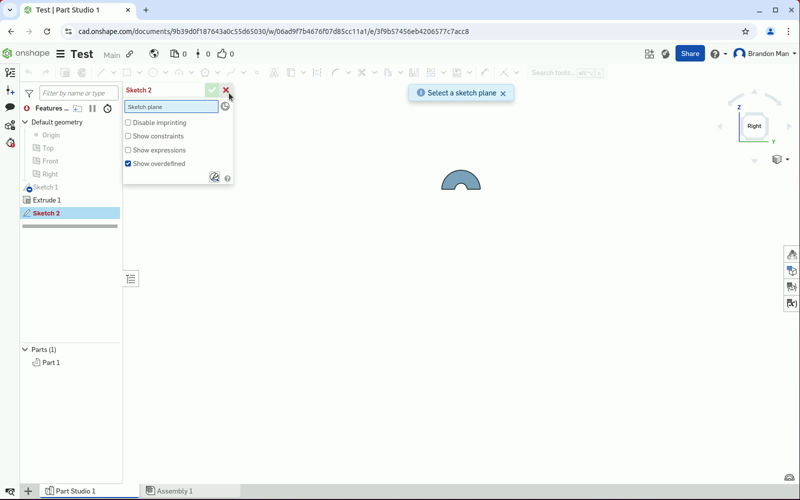
mouse_move(73, 176)
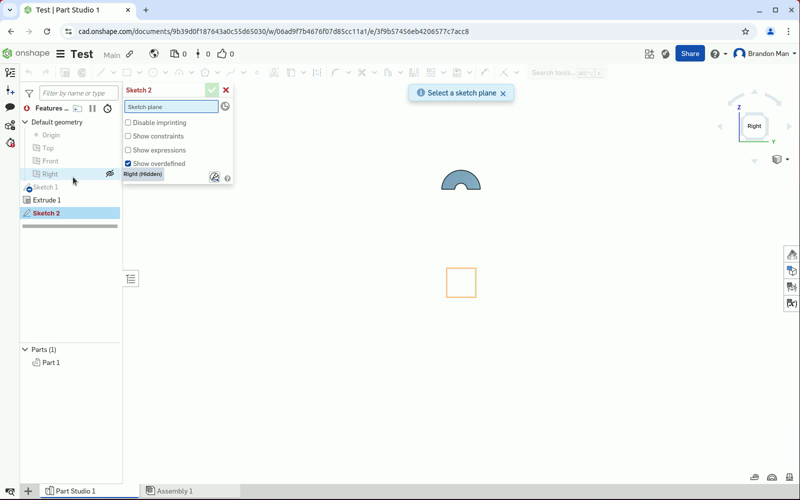
click(73, 176)
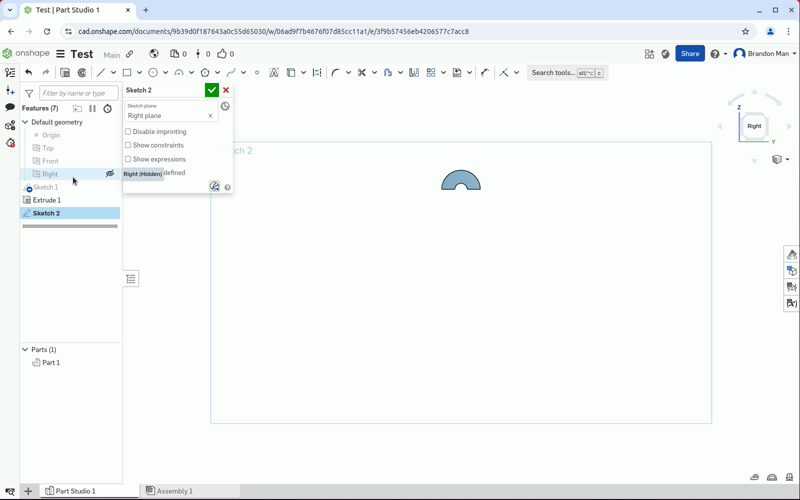
mouse_move(73, 352)
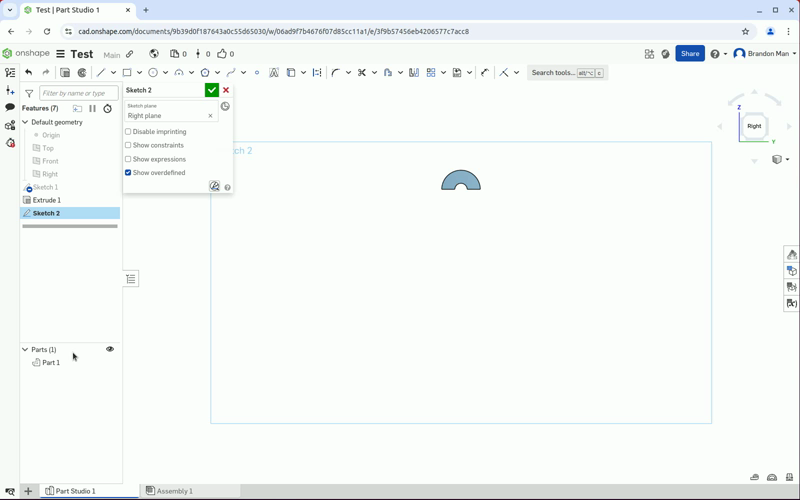
key(y)
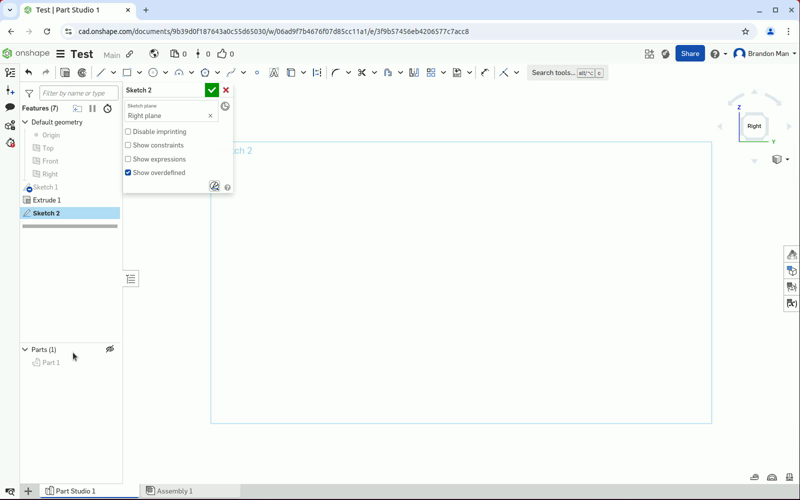
key(a)
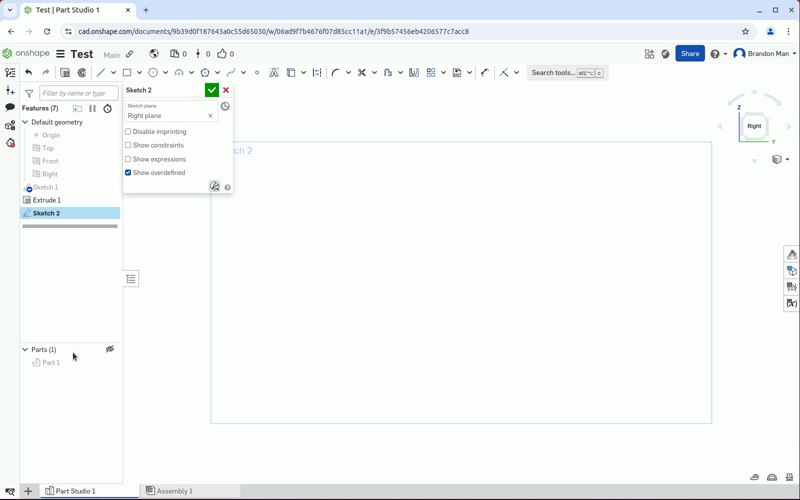
key_down(shift)
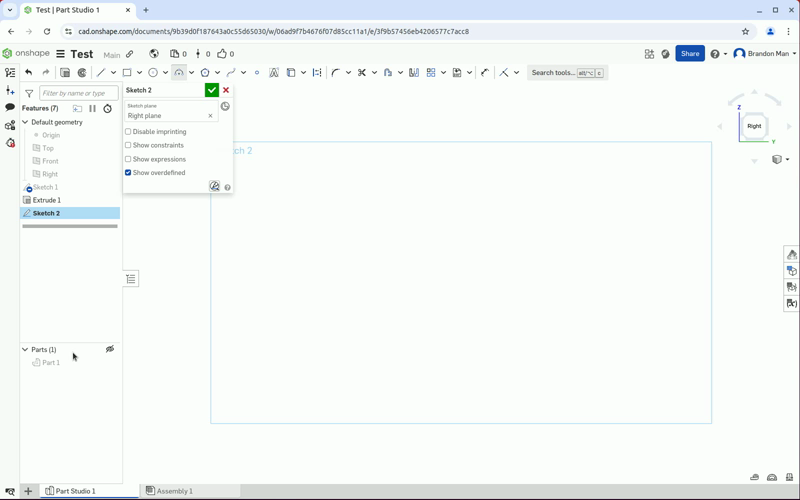
mouse_move(441, 282)
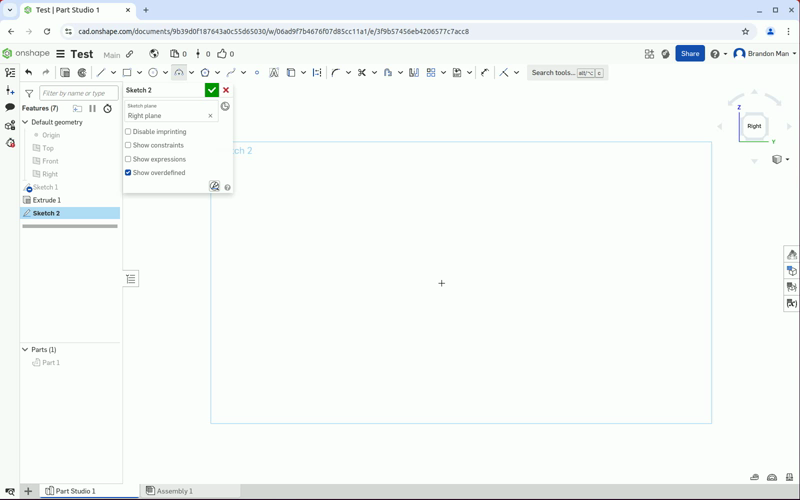
click(441, 282)
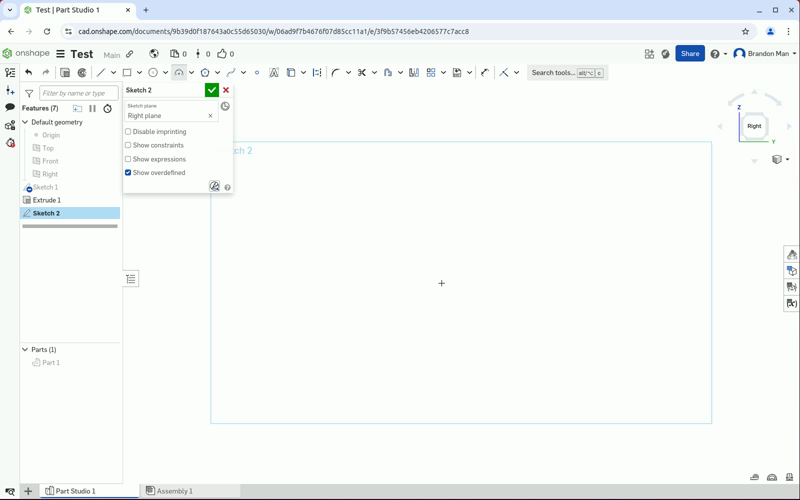
key_up(shift)
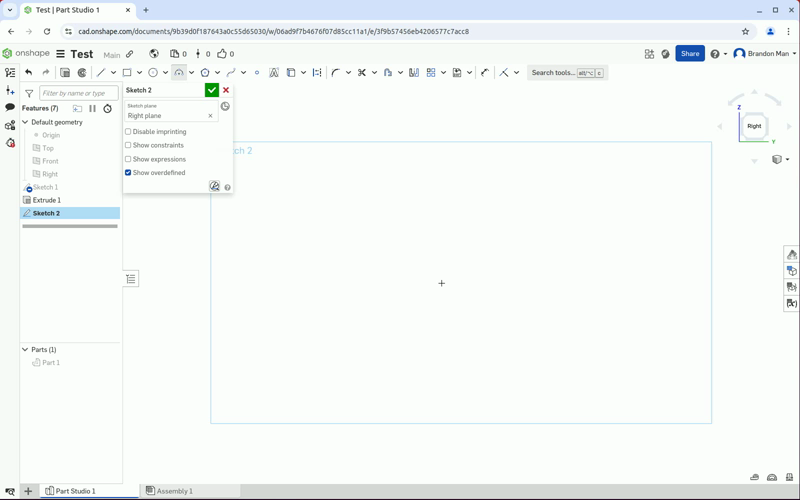
key_down(shift)
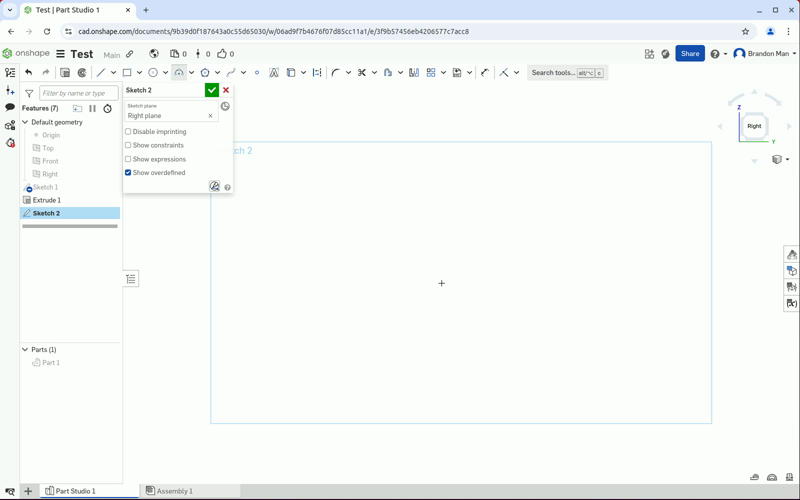
mouse_move(479, 282)
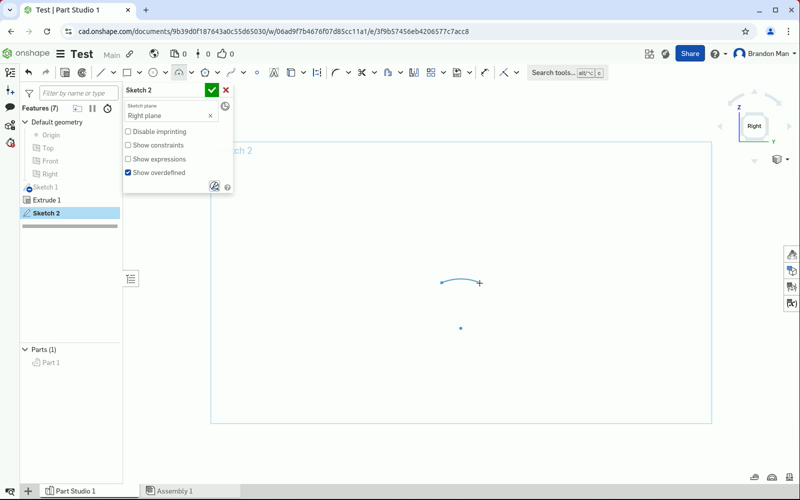
click(479, 282)
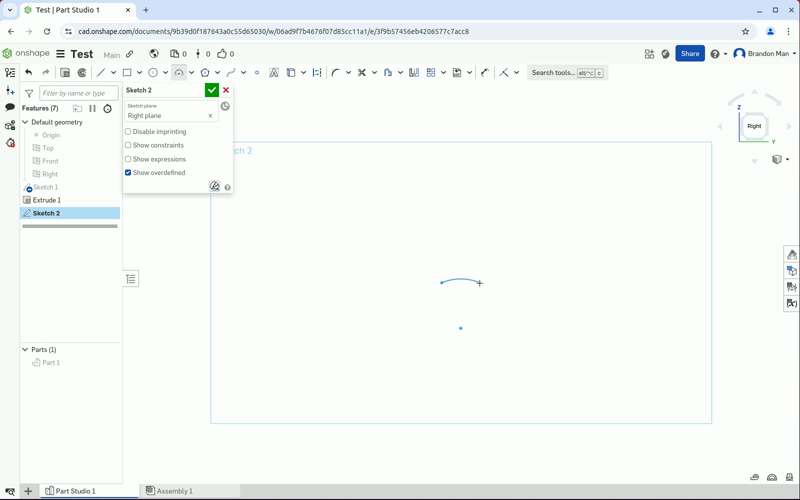
mouse_move(460, 301)
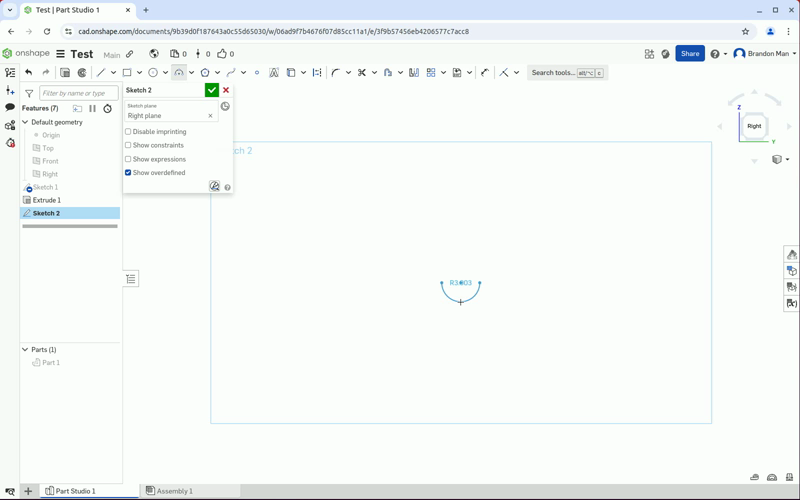
click(460, 301)
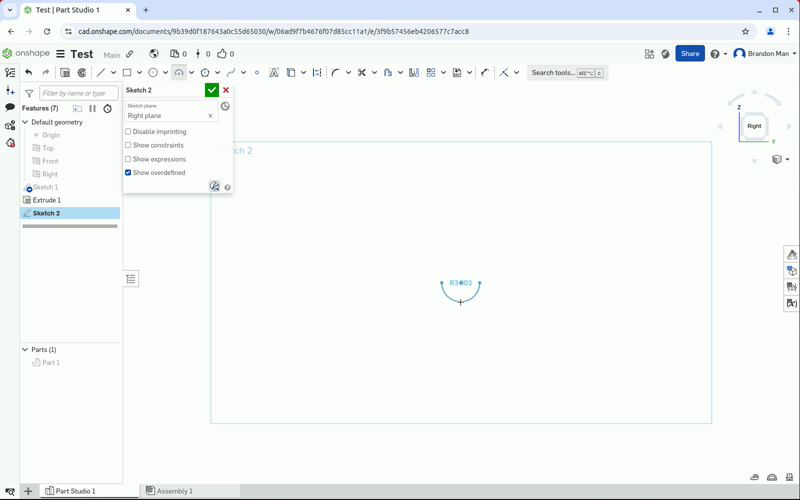
key_up(shift)
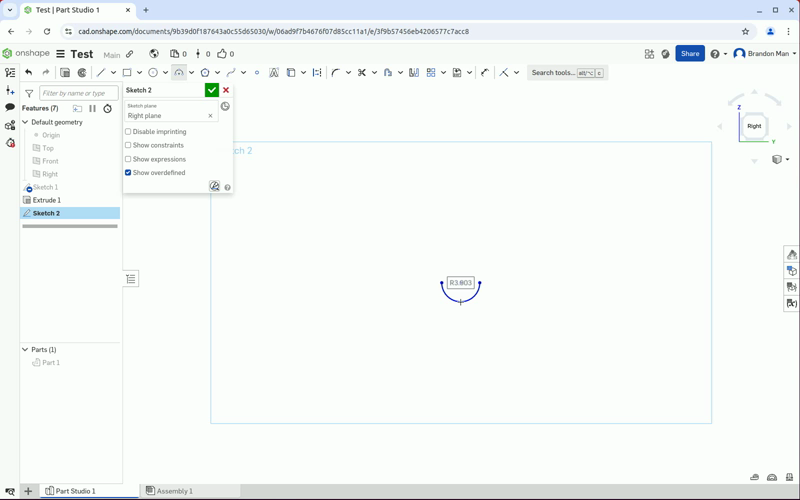
key(esc)
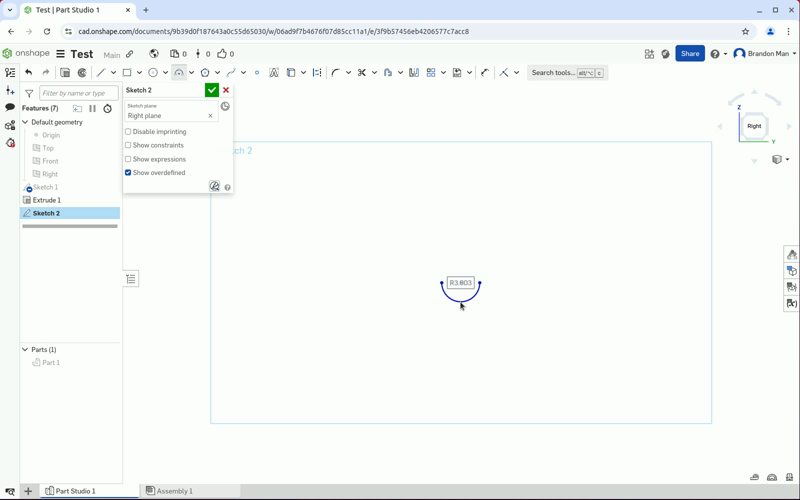
key(l)
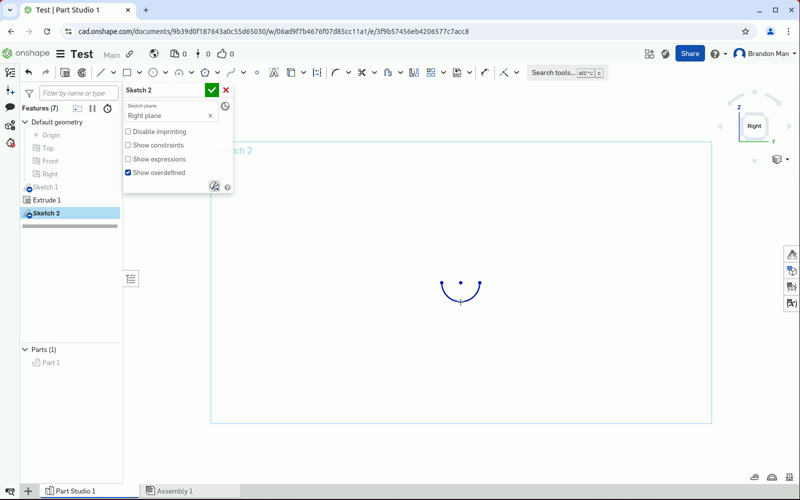
mouse_move(479, 282)
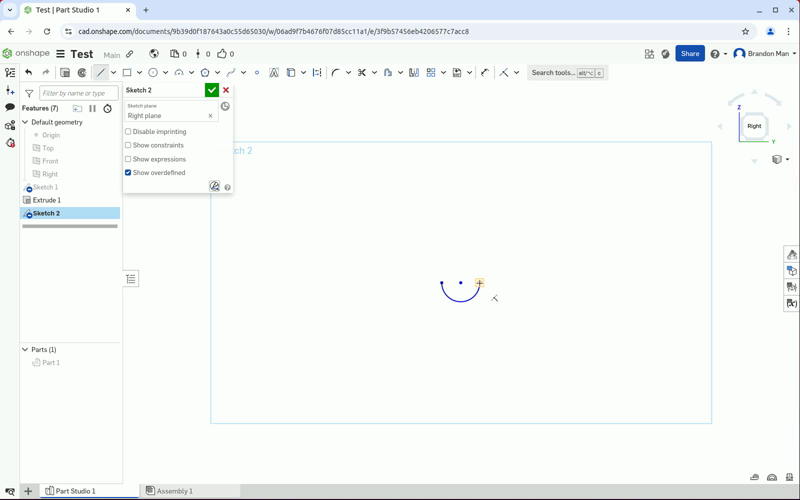
click(479, 282)
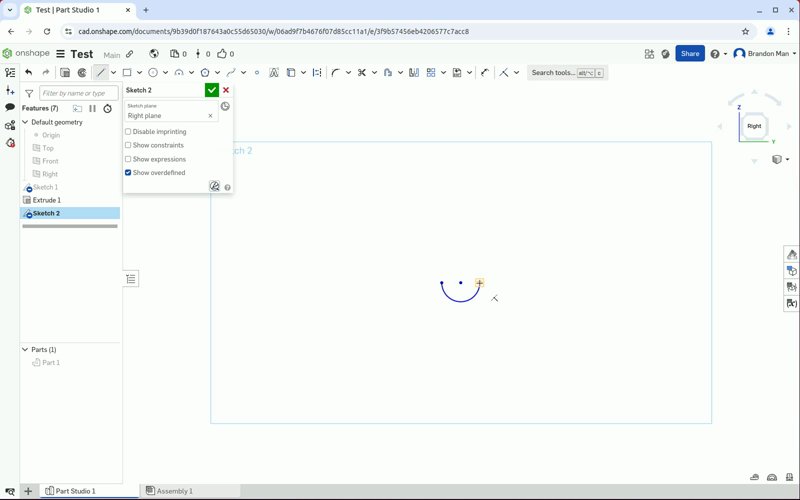
key_down(shift)
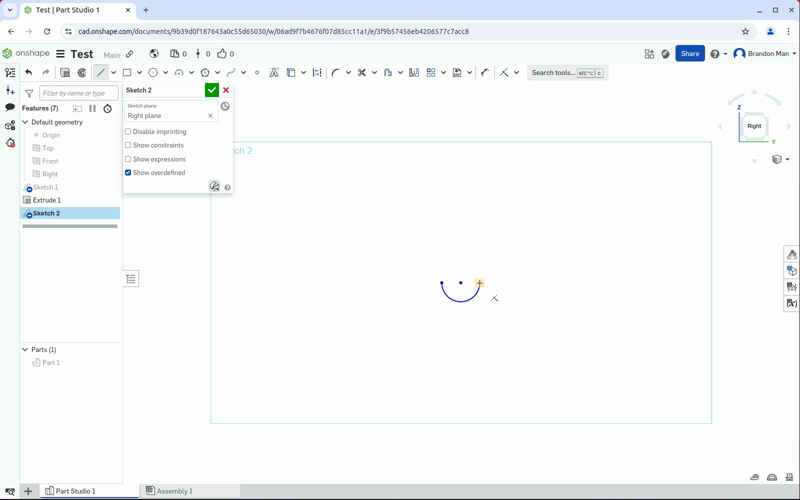
mouse_move(479, 189)
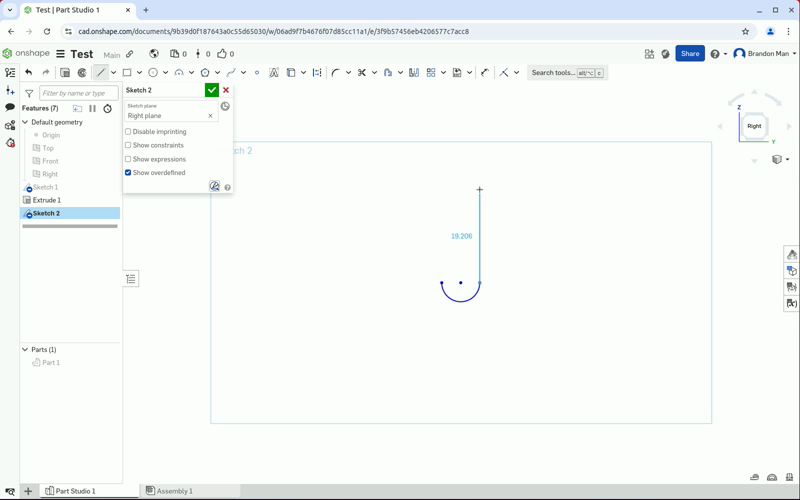
click(479, 189)
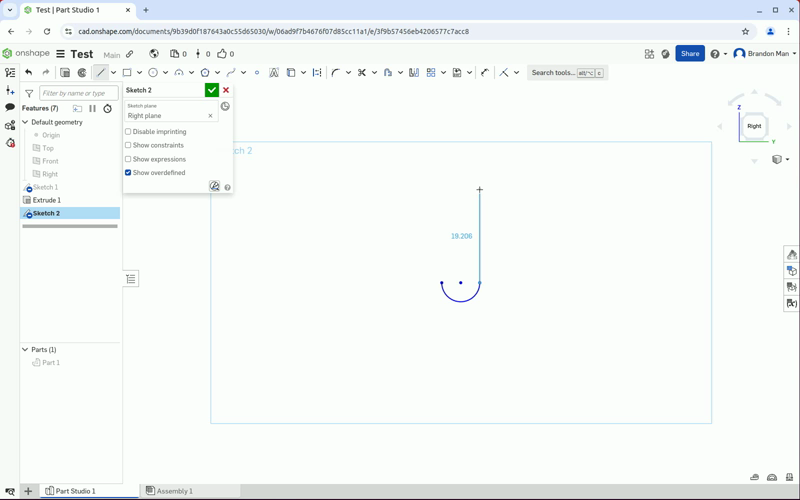
key_up(shift)
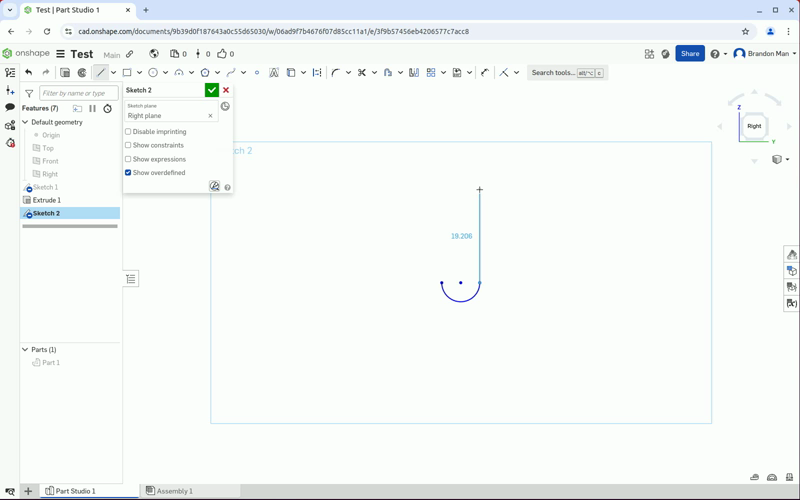
key_down(shift)
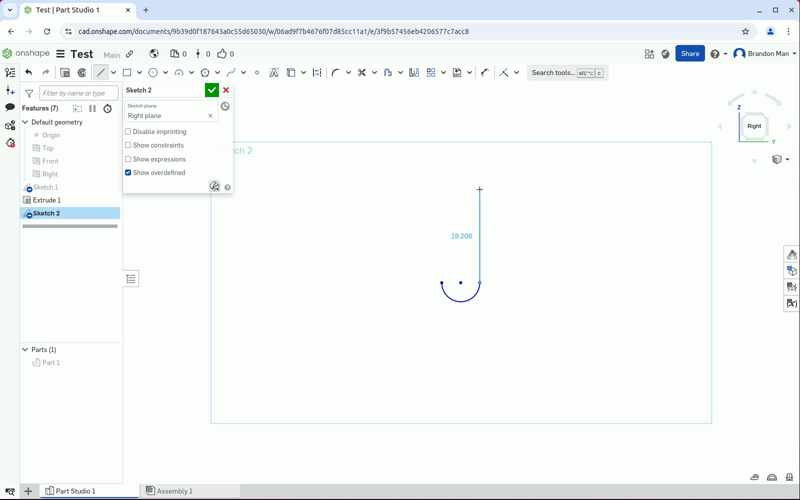
mouse_move(509, 189)
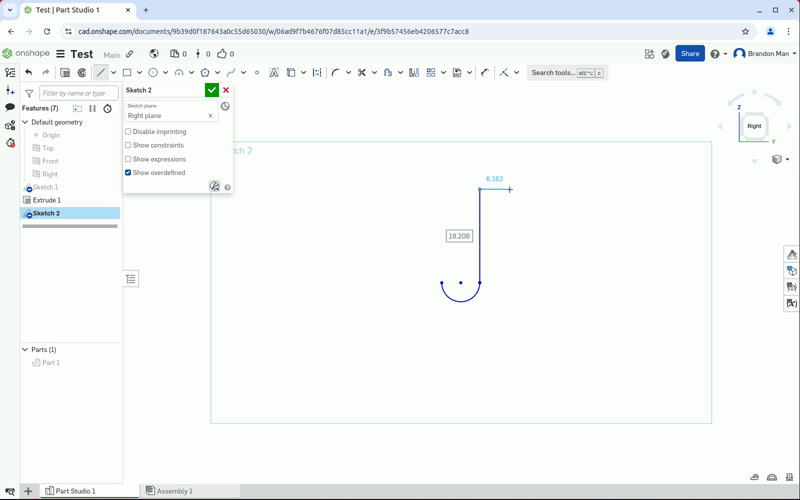
mouse_move(466, 189)
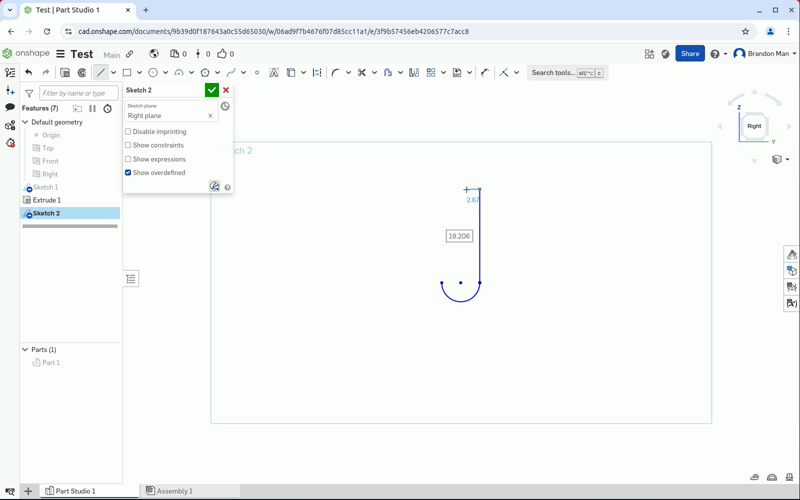
click(466, 189)
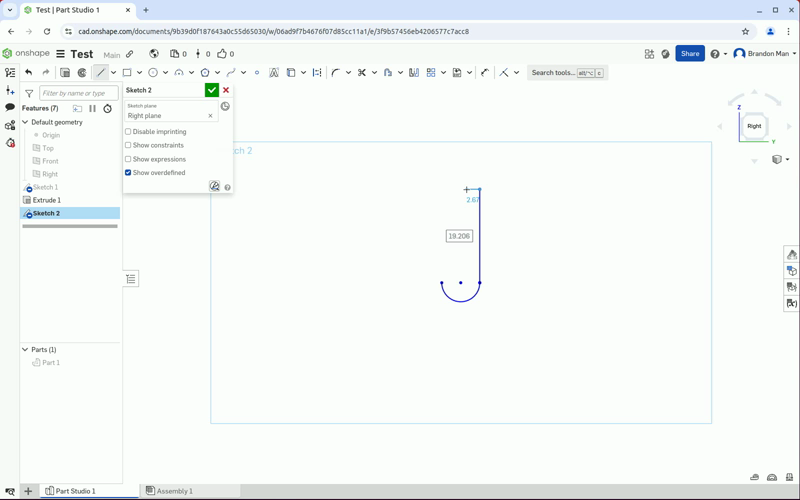
key_up(shift)
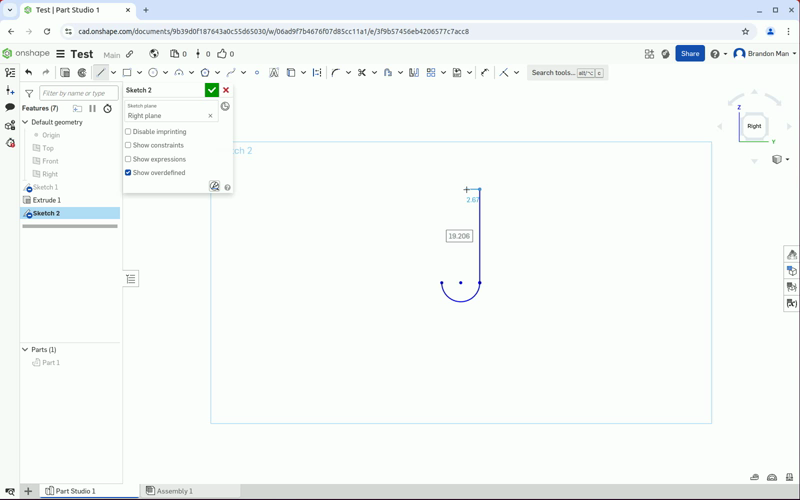
key(esc)
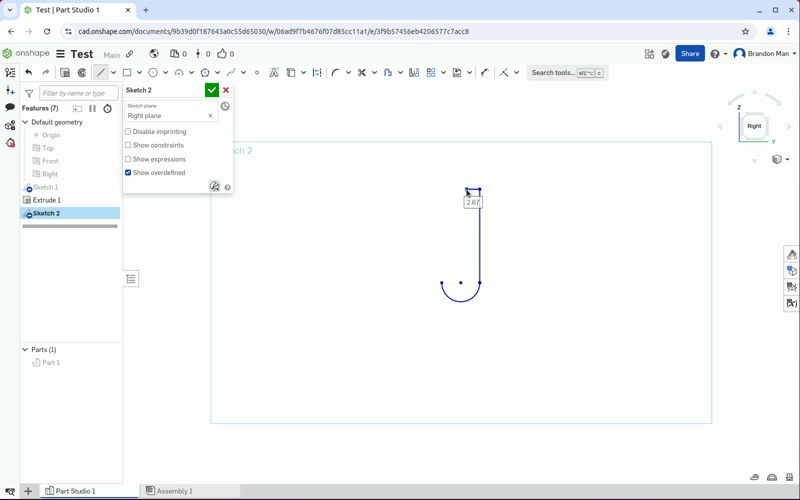
key(a)
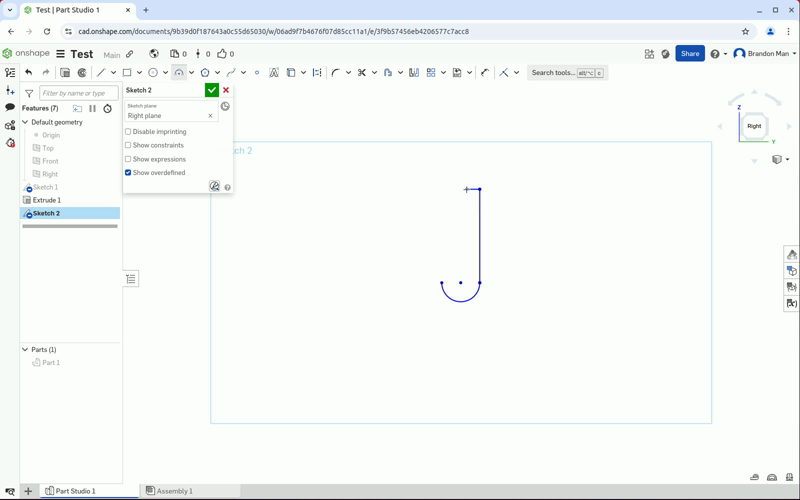
mouse_move(466, 189)
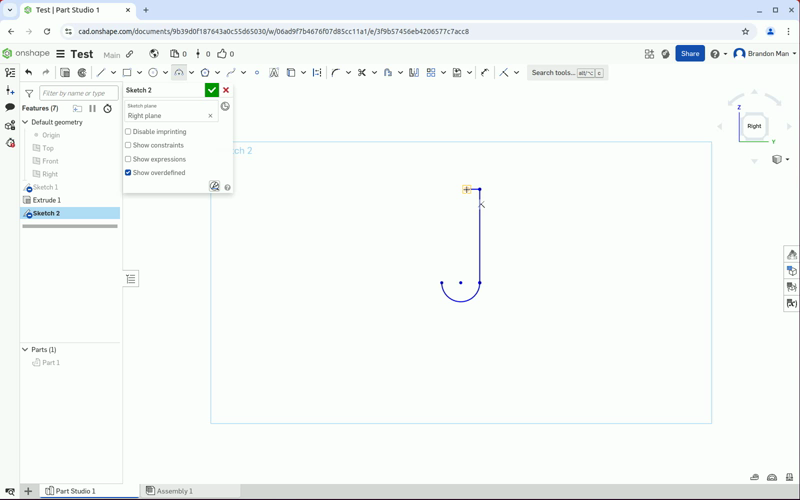
click(466, 189)
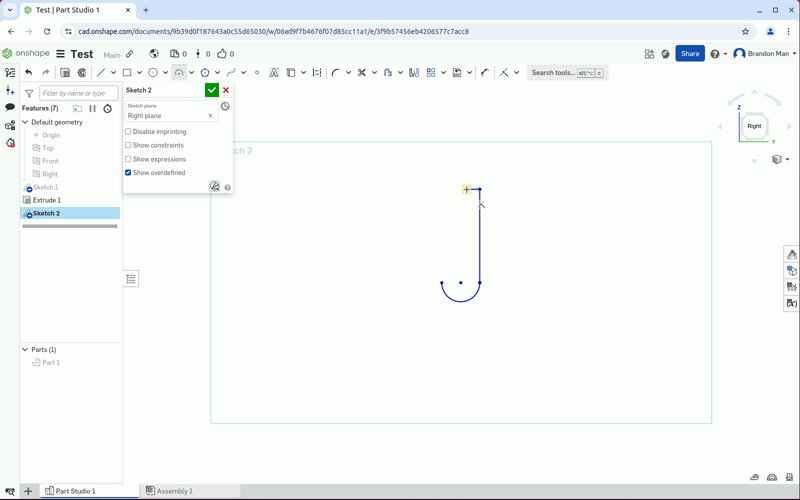
key_down(shift)
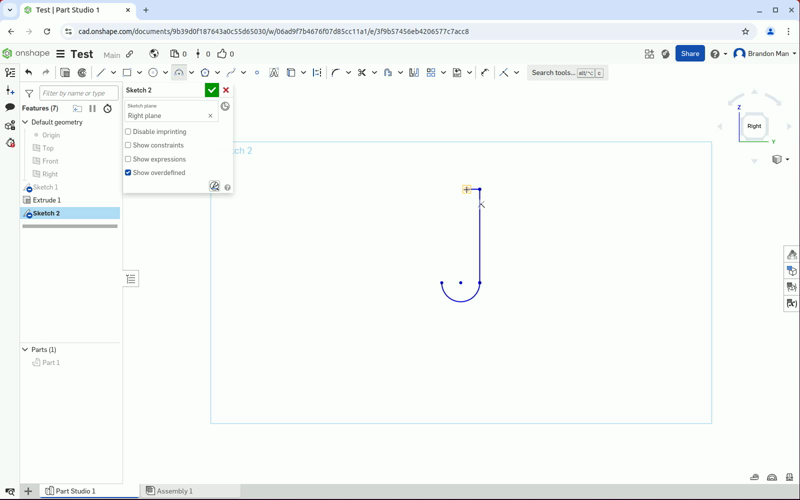
mouse_move(454, 189)
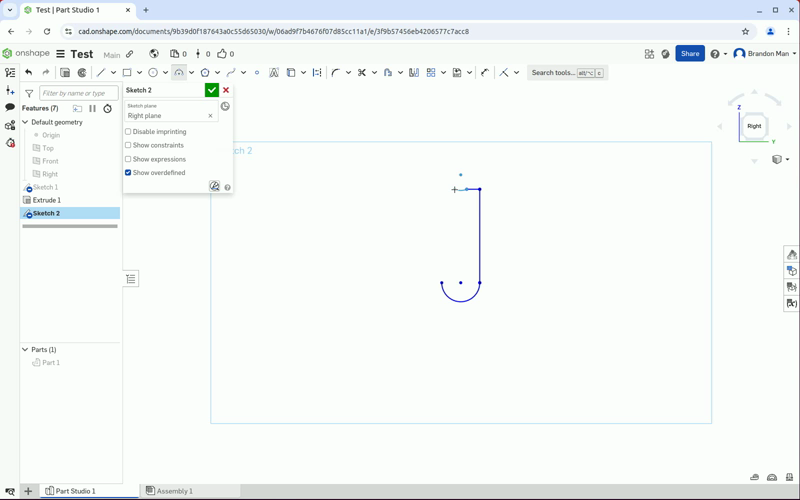
click(454, 189)
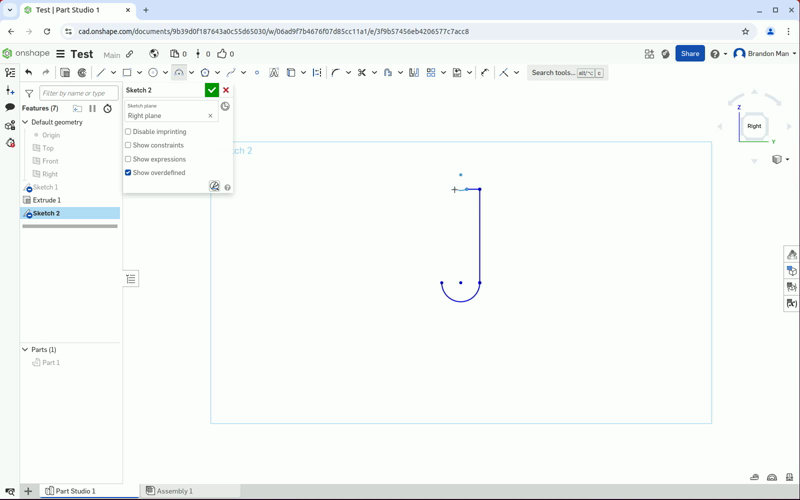
mouse_move(460, 195)
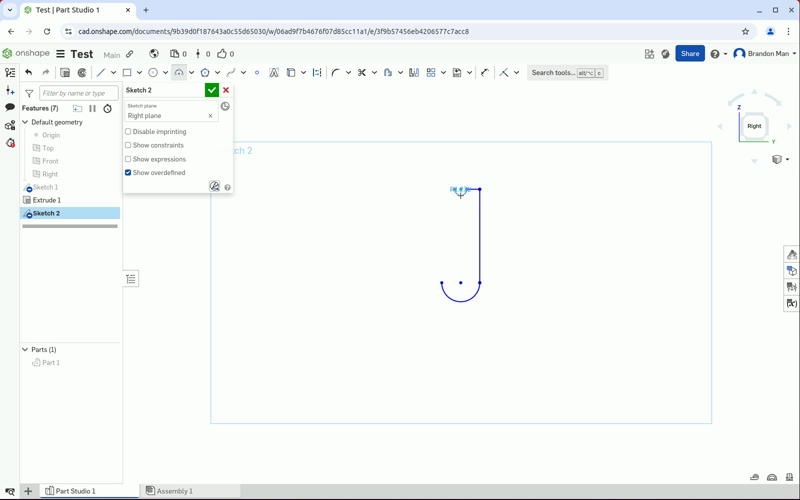
click(460, 195)
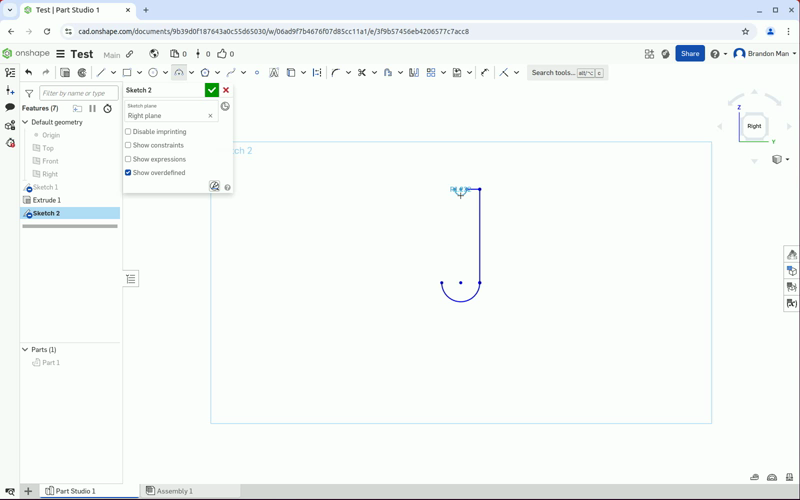
key_up(shift)
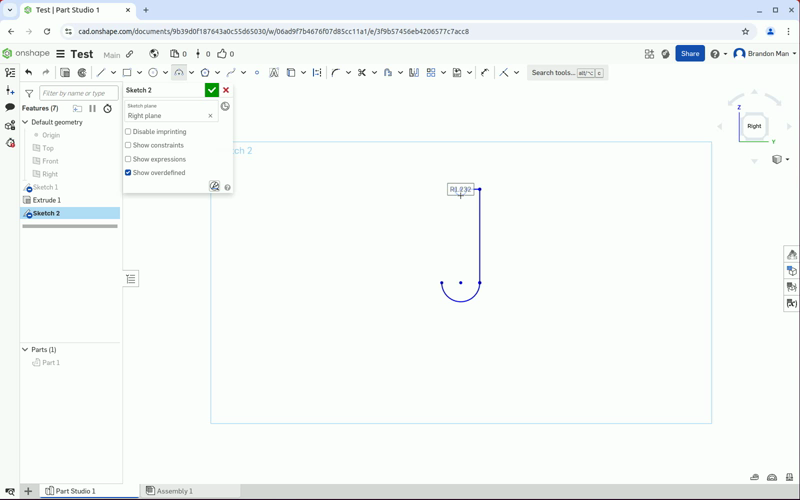
key(esc)
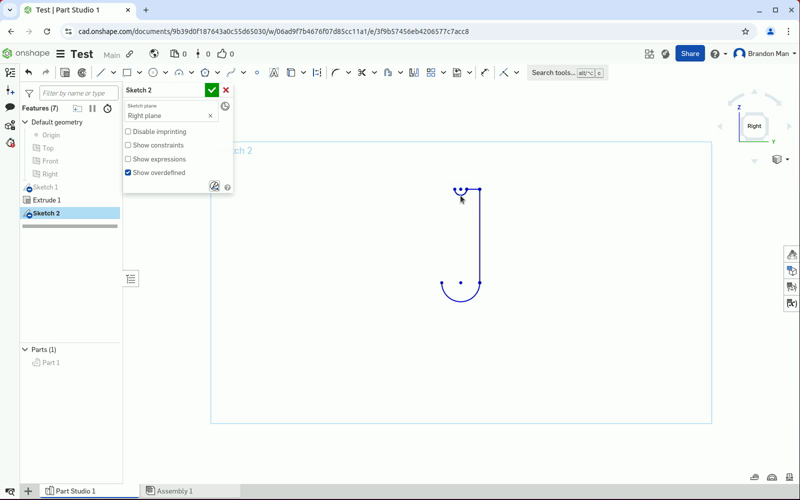
key(l)
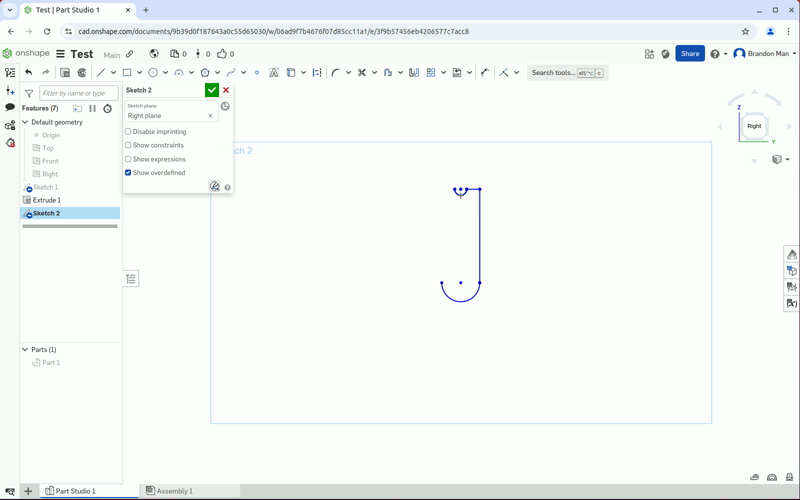
mouse_move(454, 189)
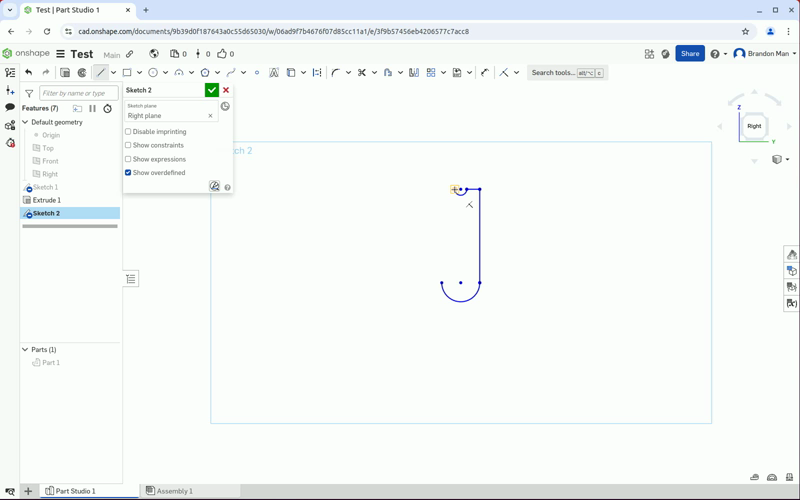
click(454, 189)
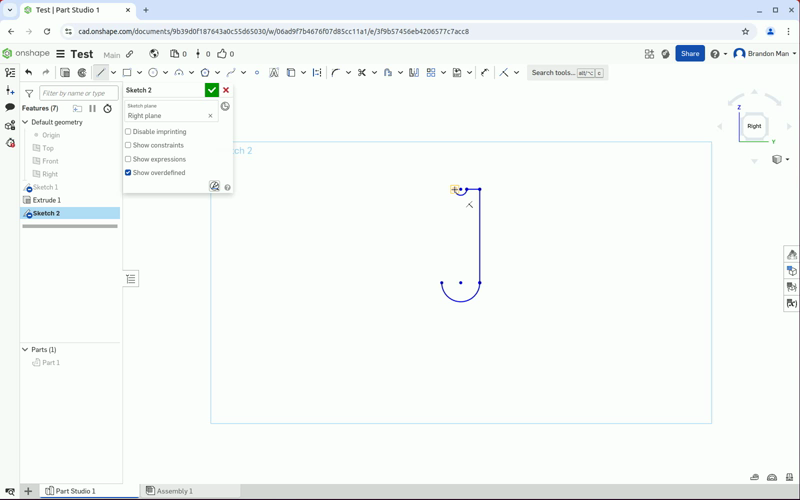
key_down(shift)
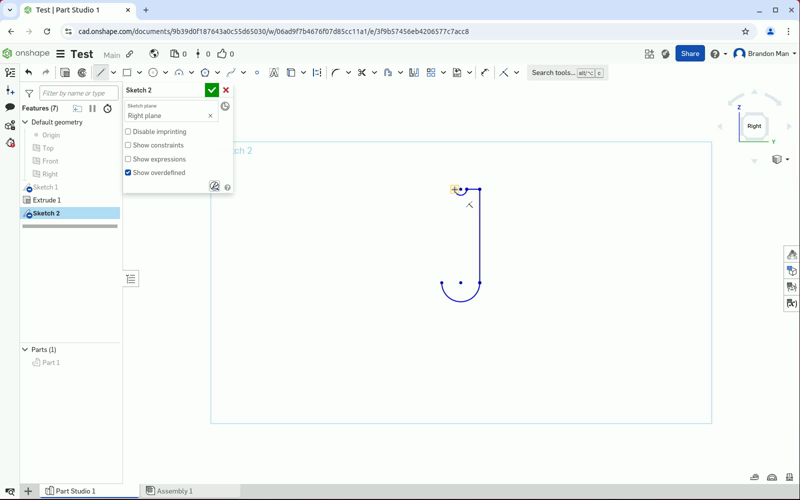
mouse_move(484, 189)
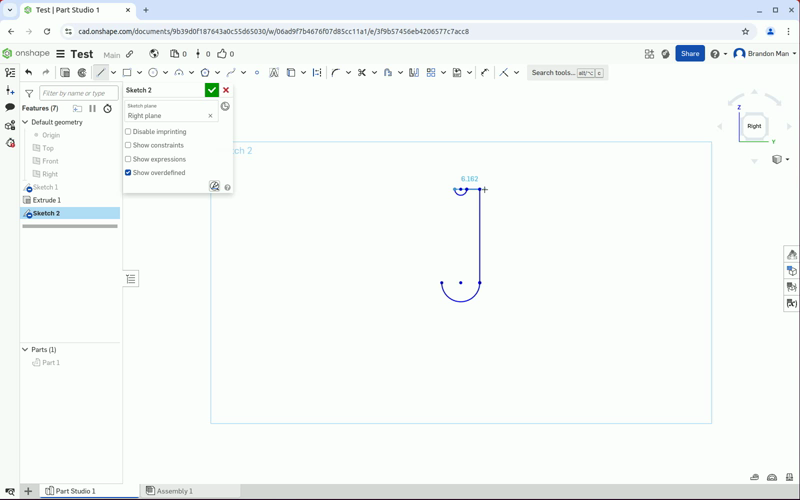
mouse_move(441, 189)
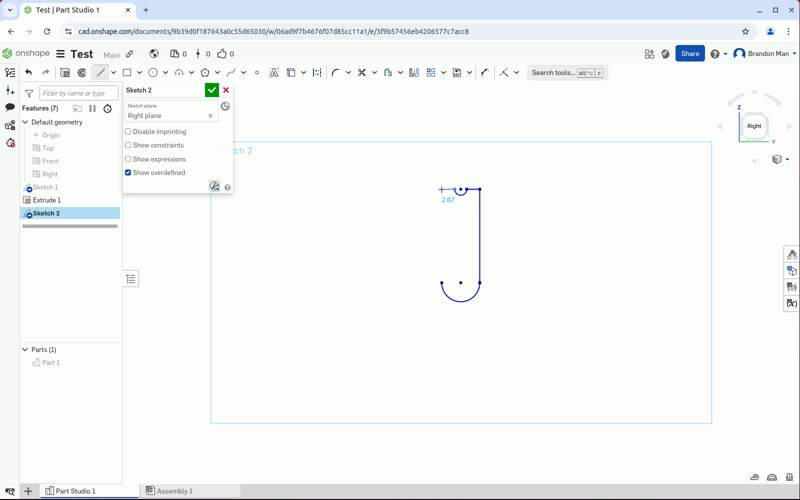
click(441, 189)
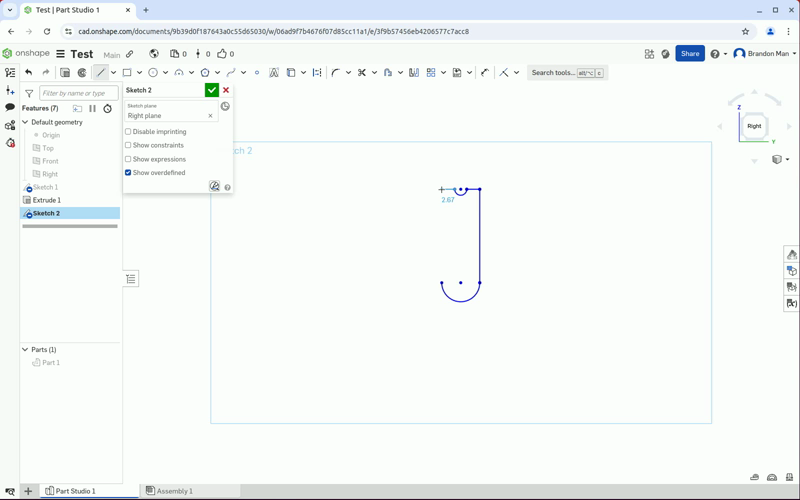
key_up(shift)
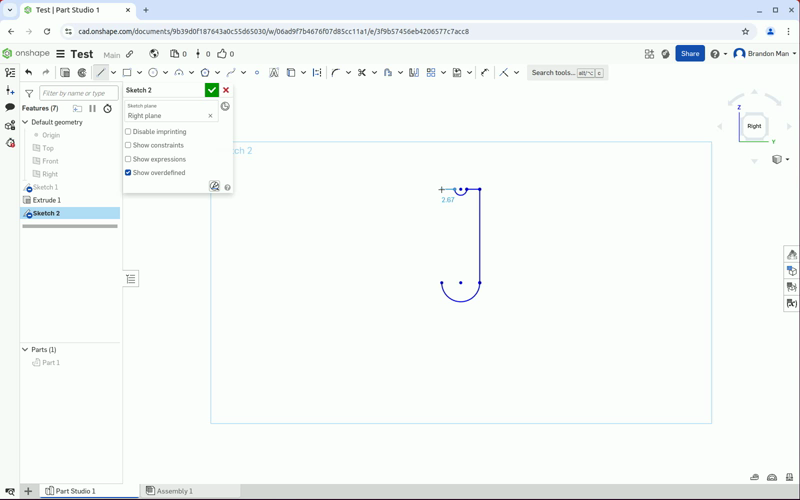
key_down(shift)
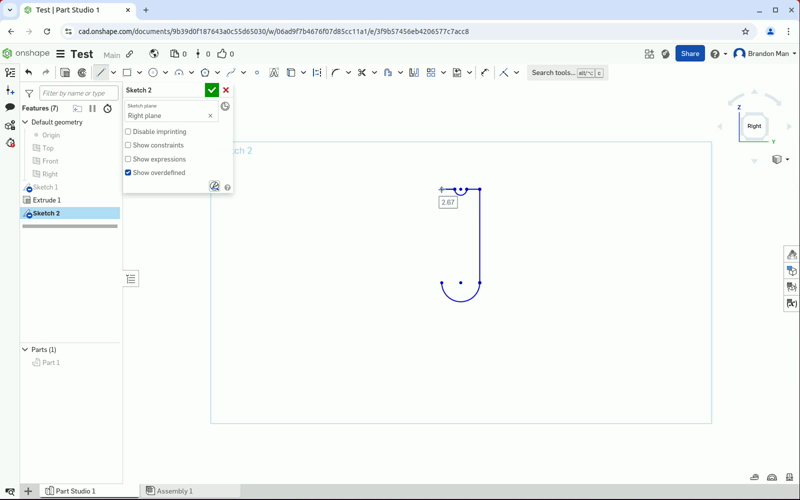
mouse_move(441, 282)
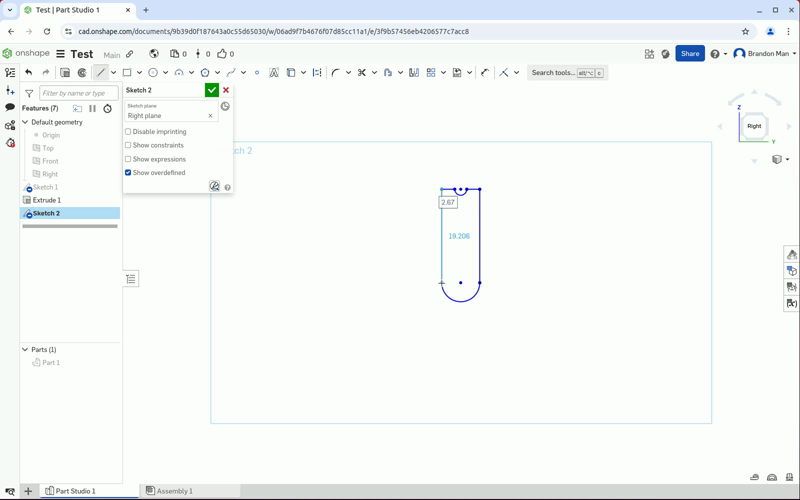
key_up(shift)
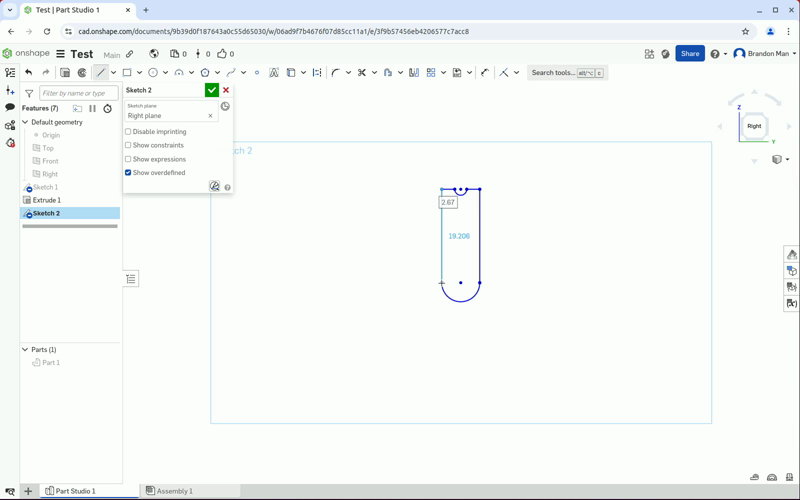
click(441, 282)
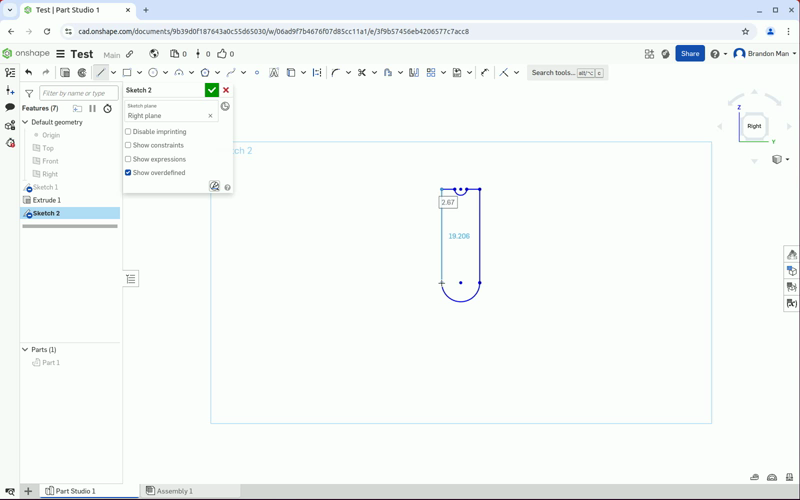
key(esc)
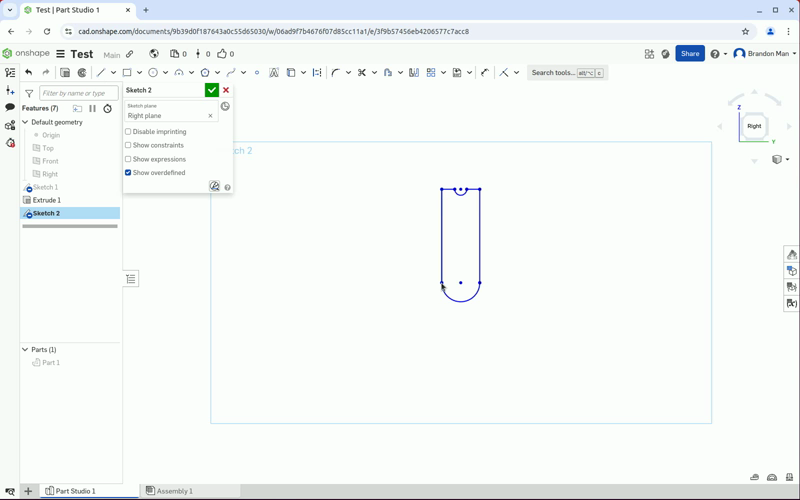
key(c)
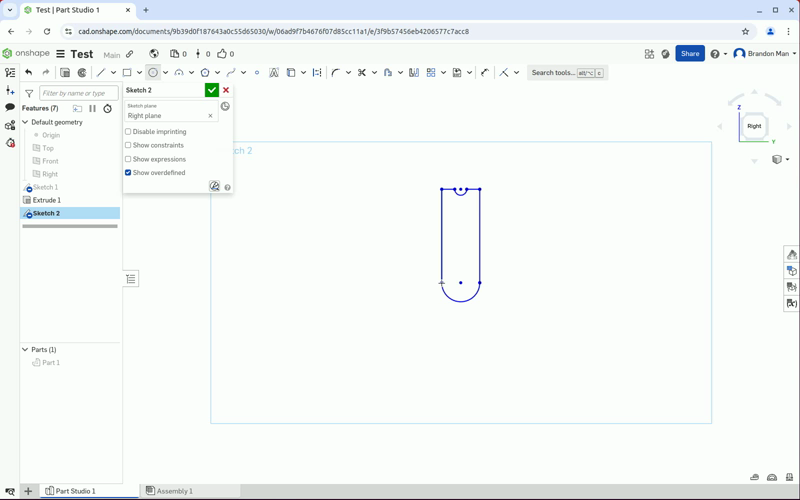
key_down(shift)
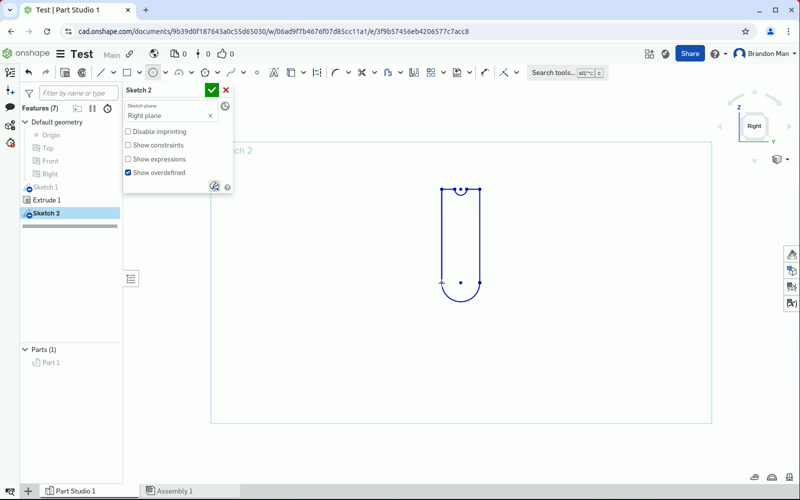
mouse_move(460, 282)
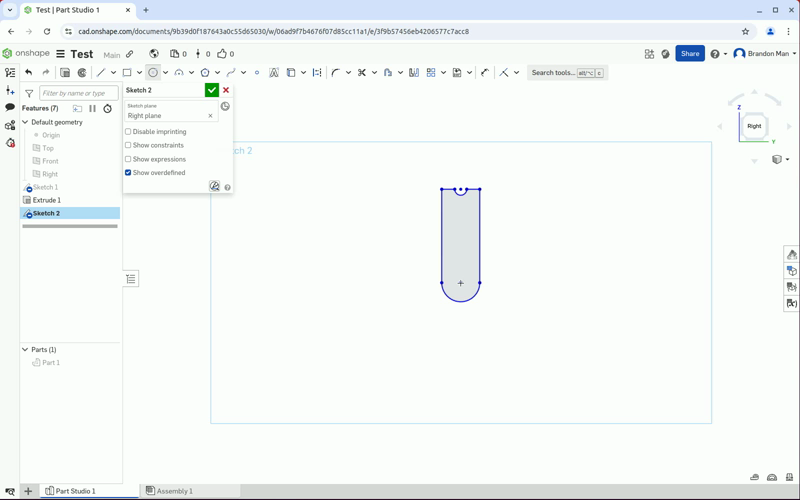
click(460, 282)
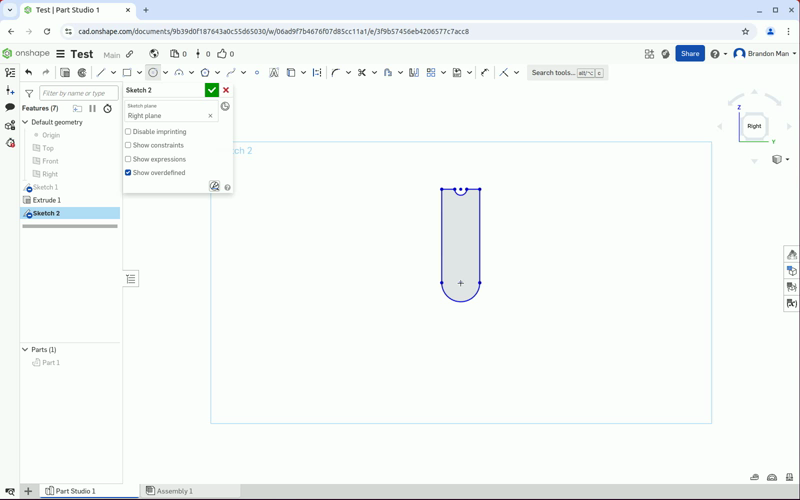
key_up(shift)
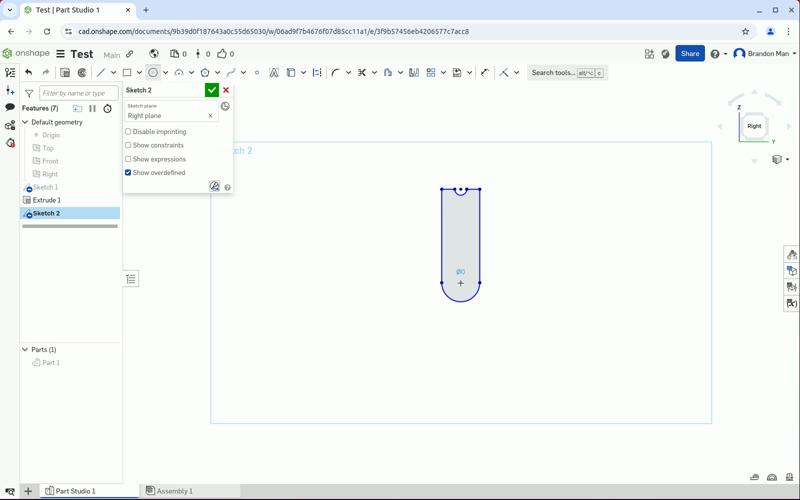
mouse_move(466, 282)
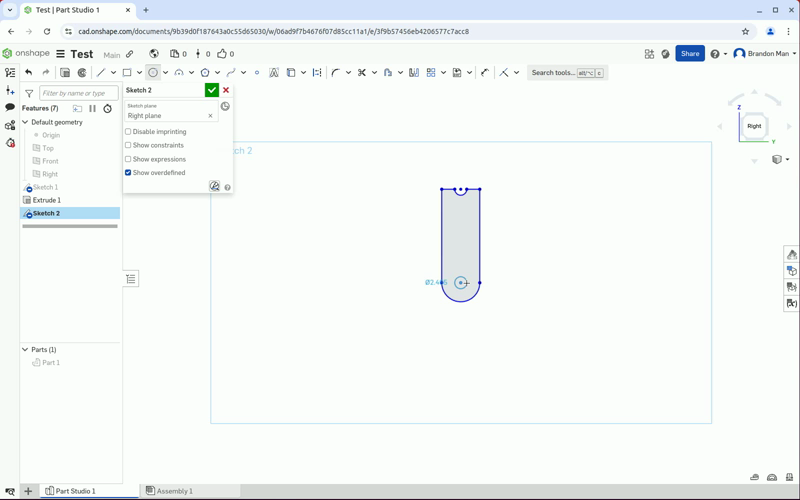
click(466, 282)
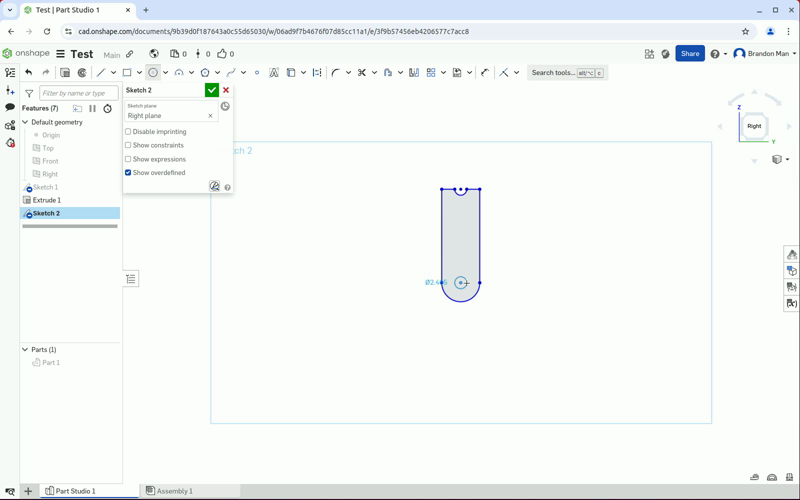
key(esc)
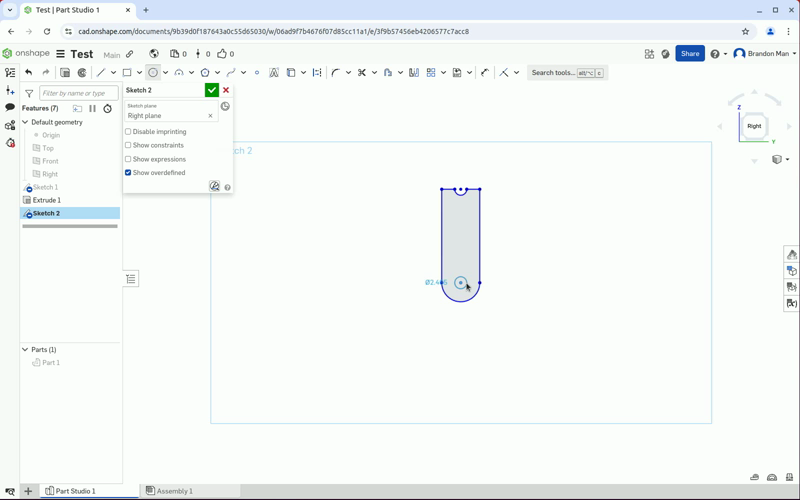
mouse_move(468, 244)
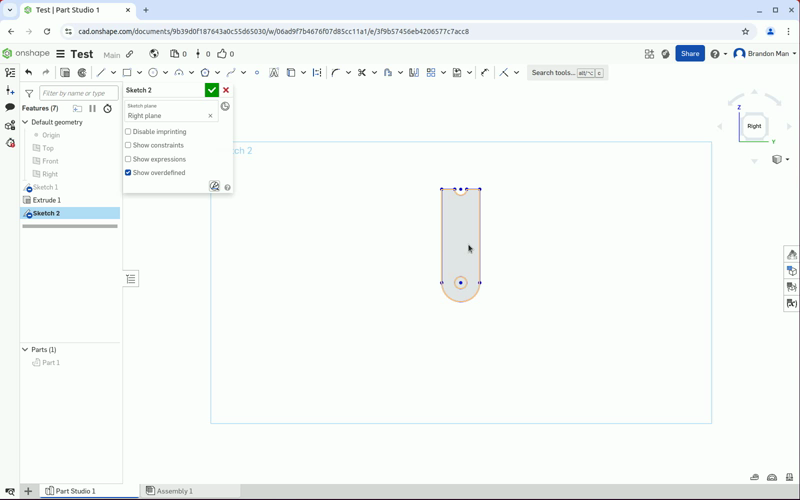
click(468, 244)
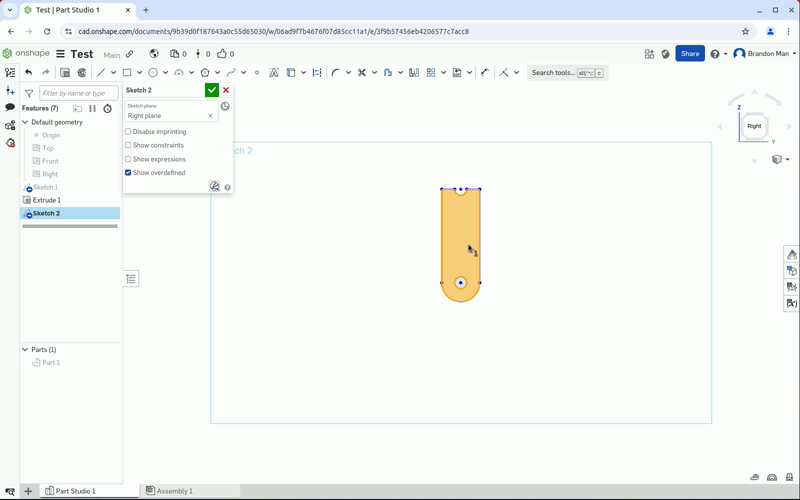
mouse_move(73, 352)
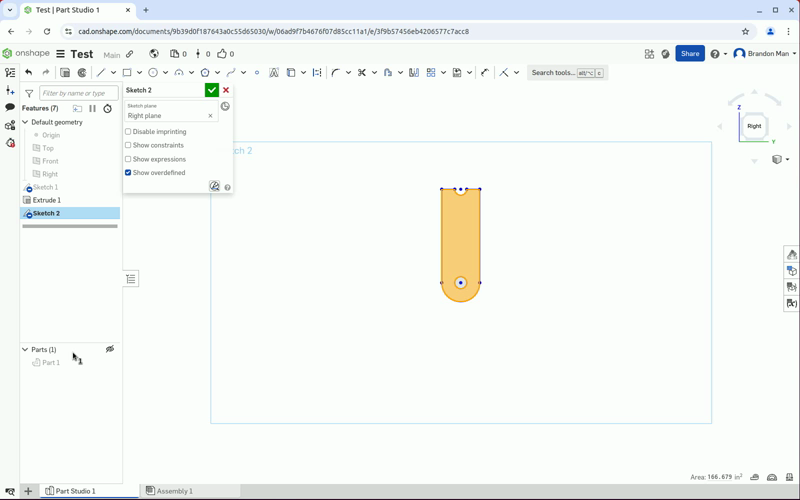
key(shift+y)
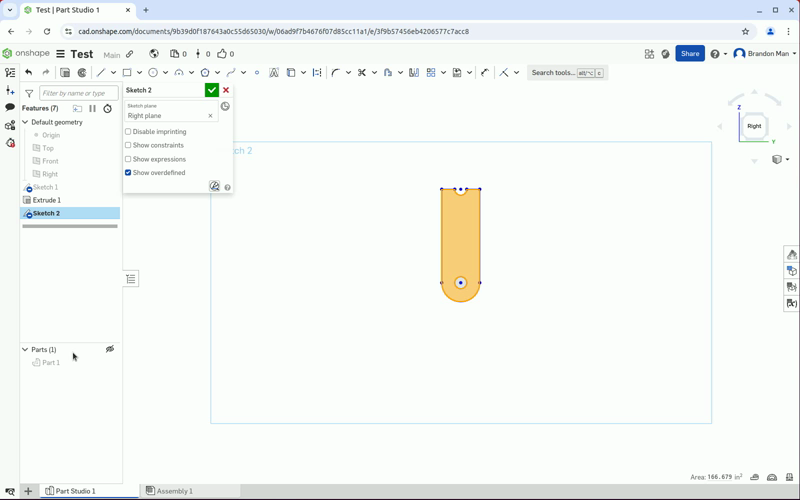
key(shift+e)
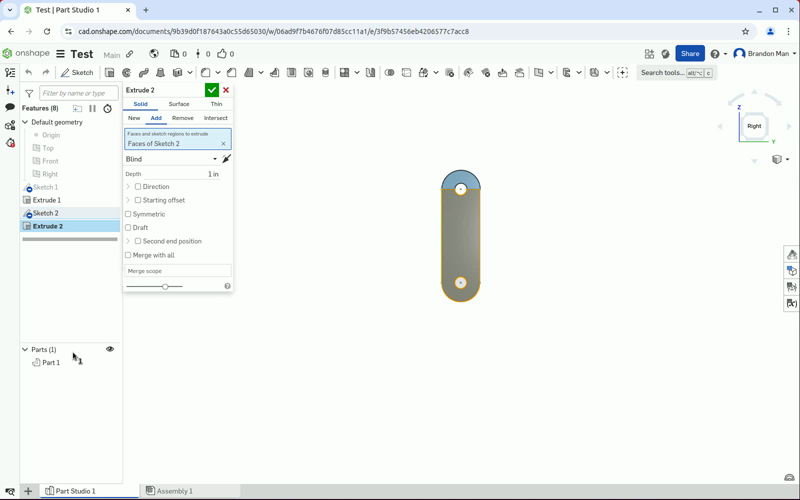
mouse_move(143, 106)
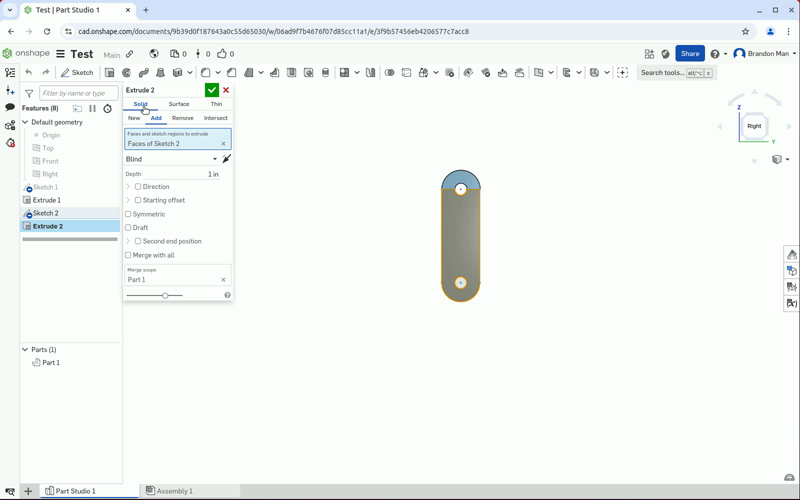
click(143, 106)
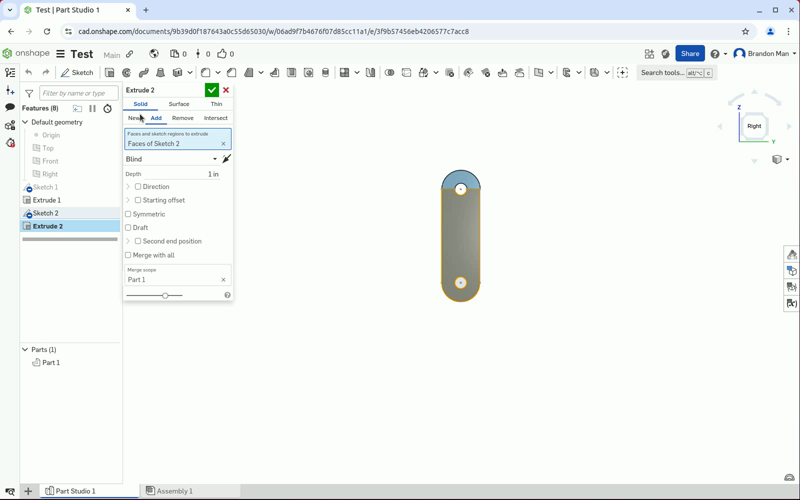
mouse_move(137, 120)
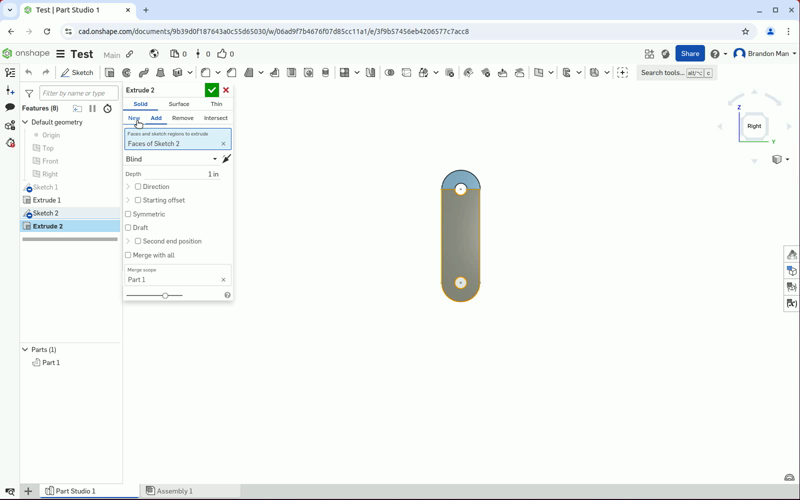
click(137, 120)
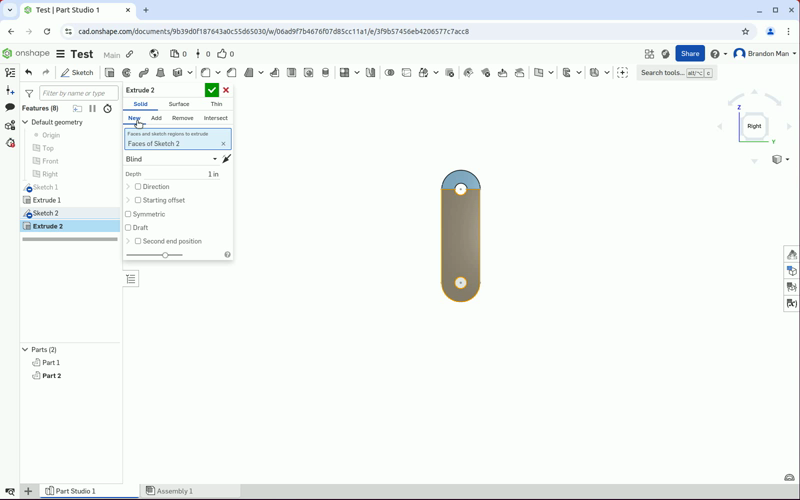
key(tab, 4)
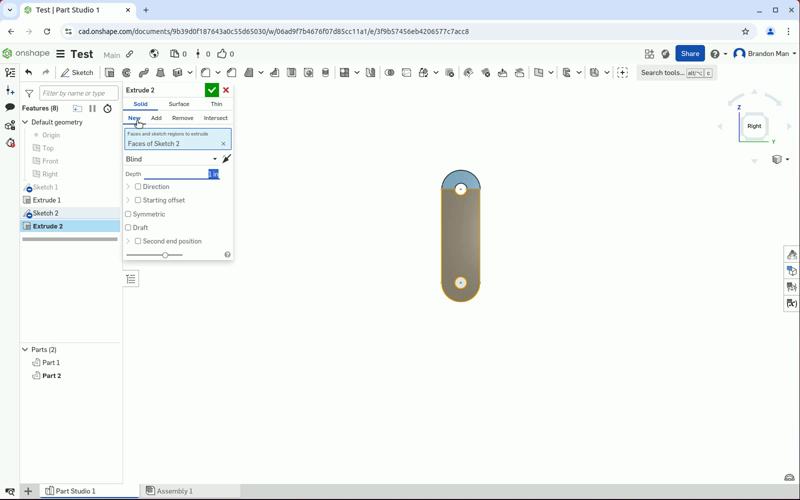
text(2.648)
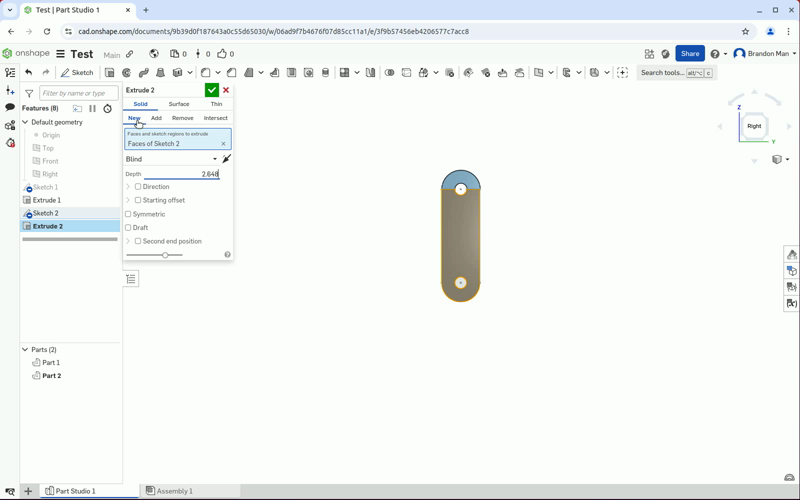
key(enter)
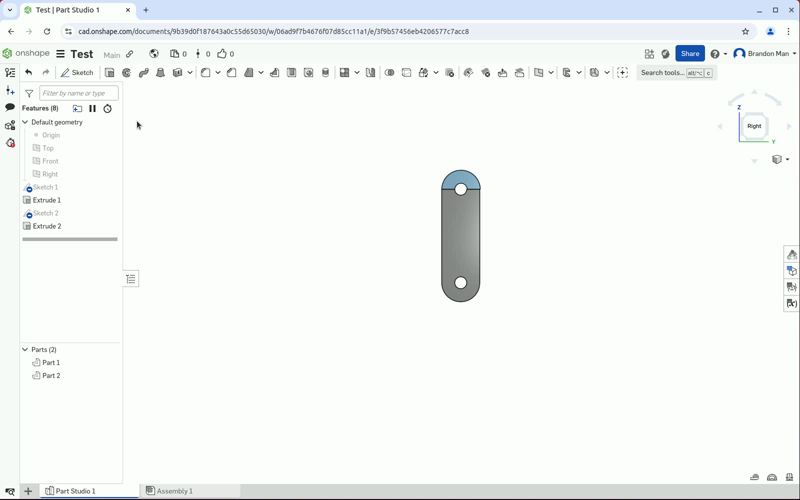
key(shift+h)
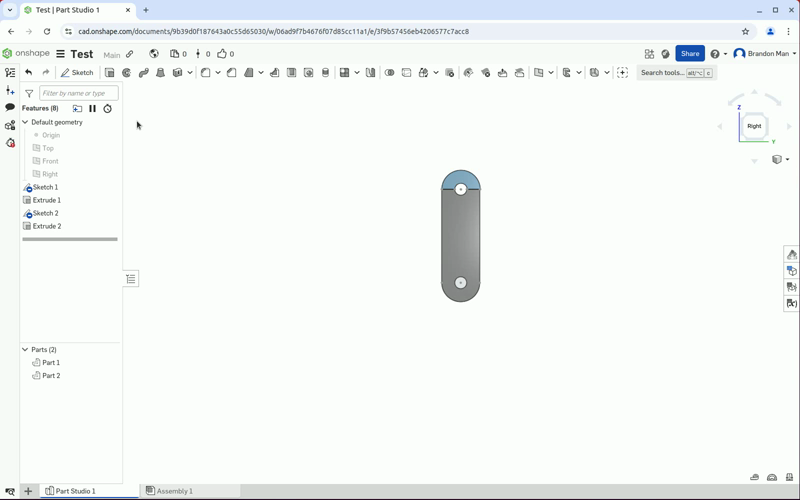
key(shift+h)
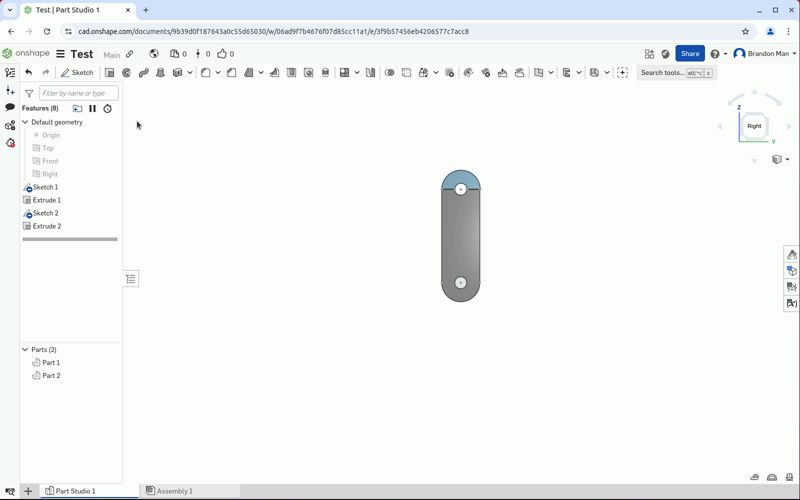
key(shift+7)
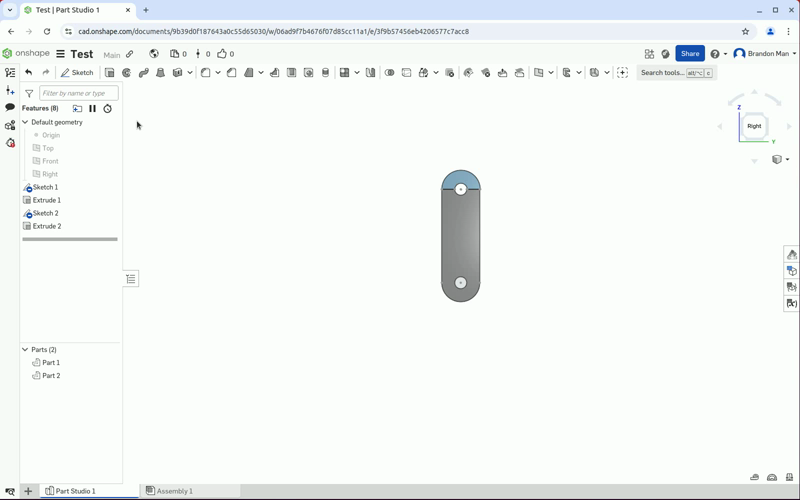
key(right, 2)
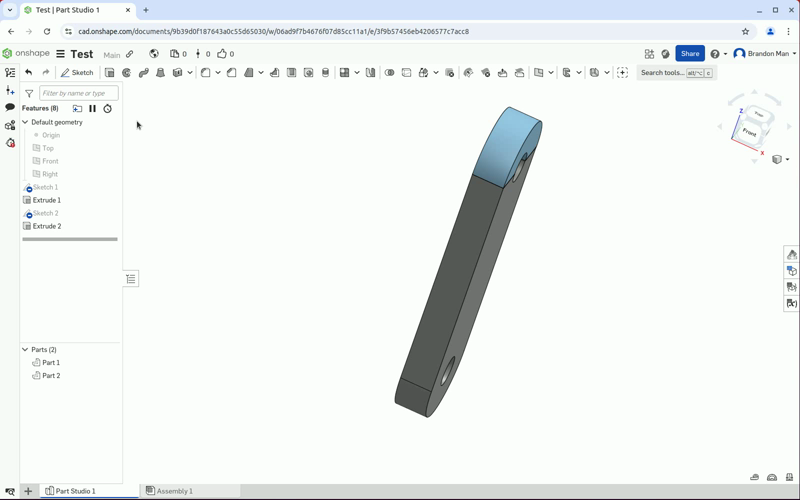
key(down, 2)
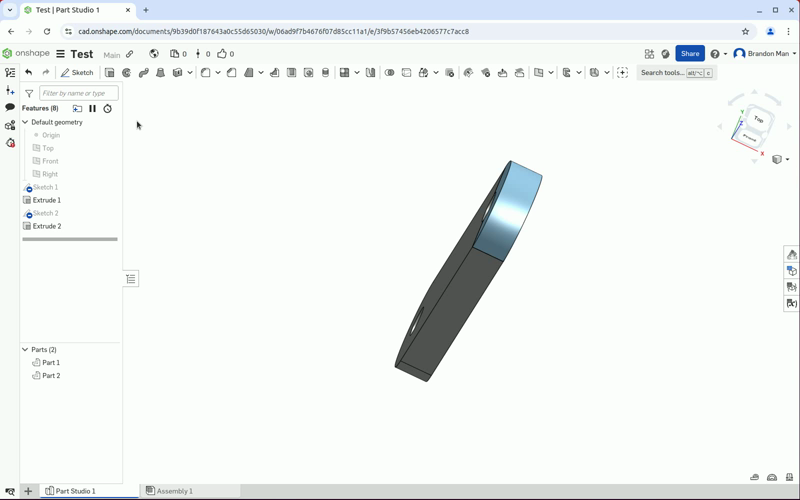
key(up, 2)
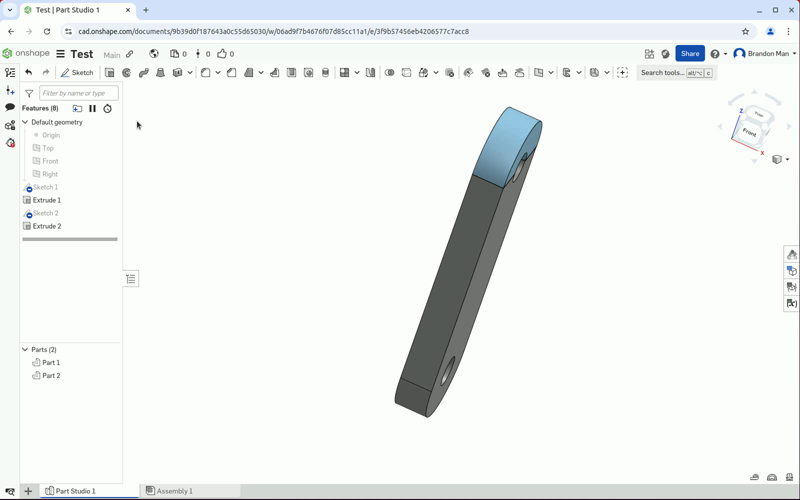
key(left, 2)
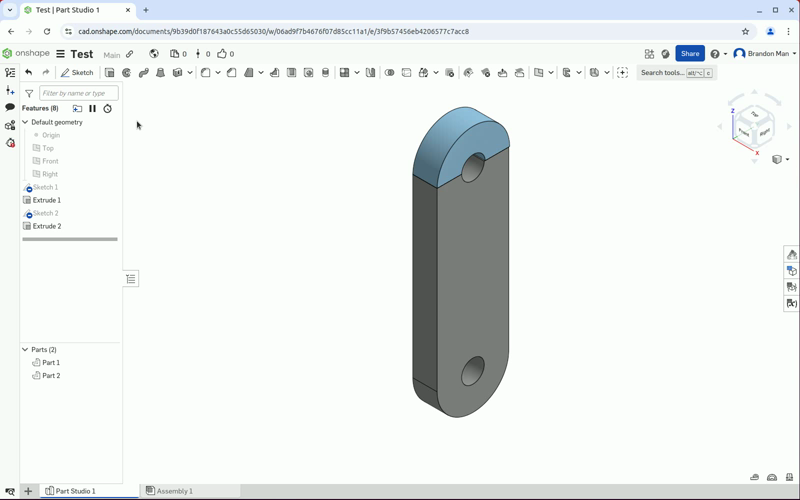
mouse_move(73, 189)
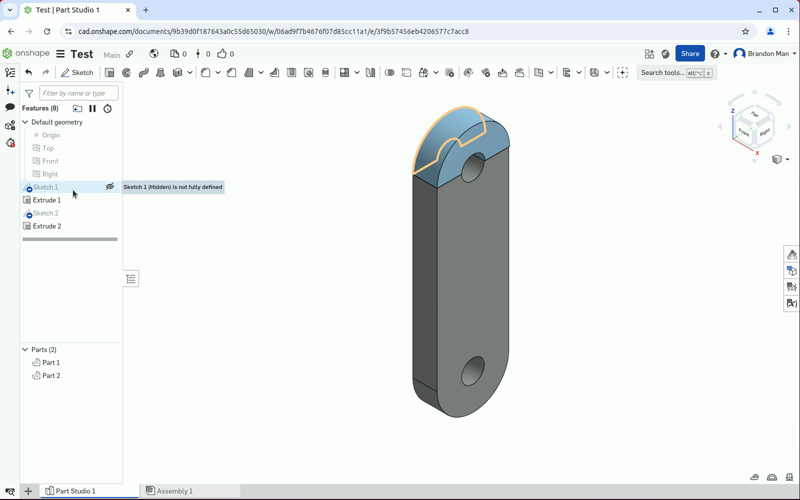
click(73, 189)